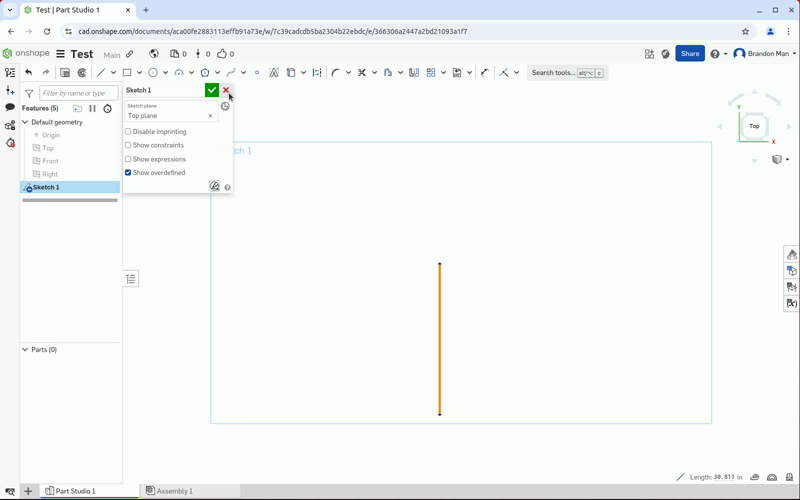
key(shift+h)
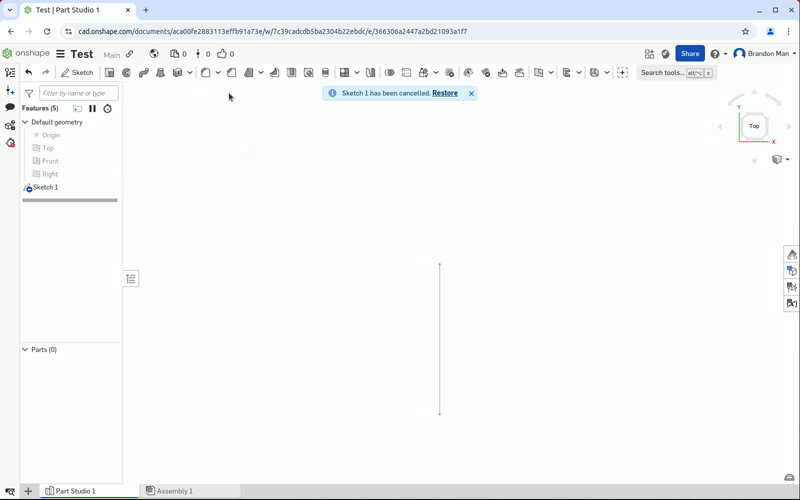
key(shift+s)
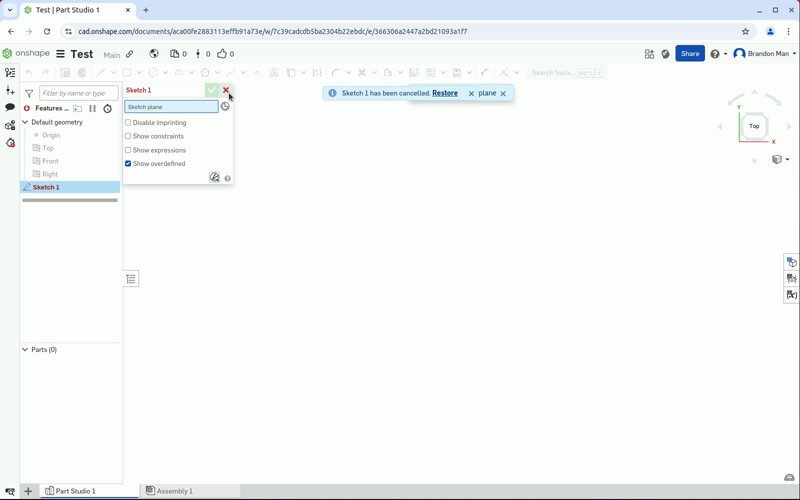
mouse_move(73, 150)
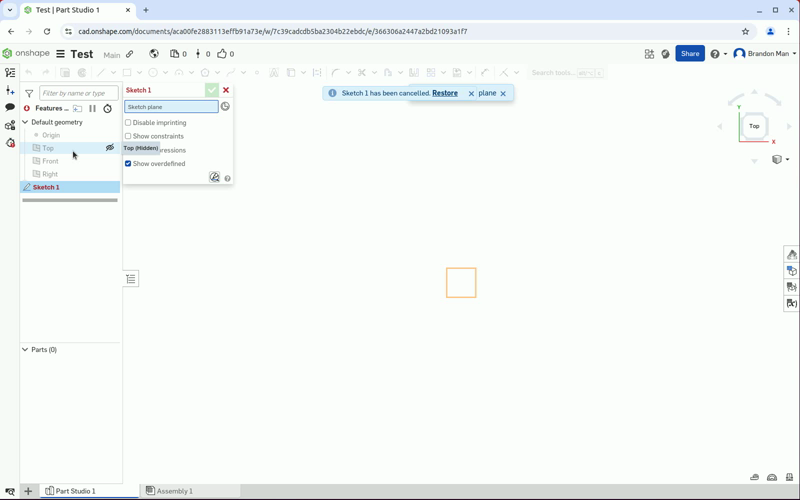
click(73, 150)
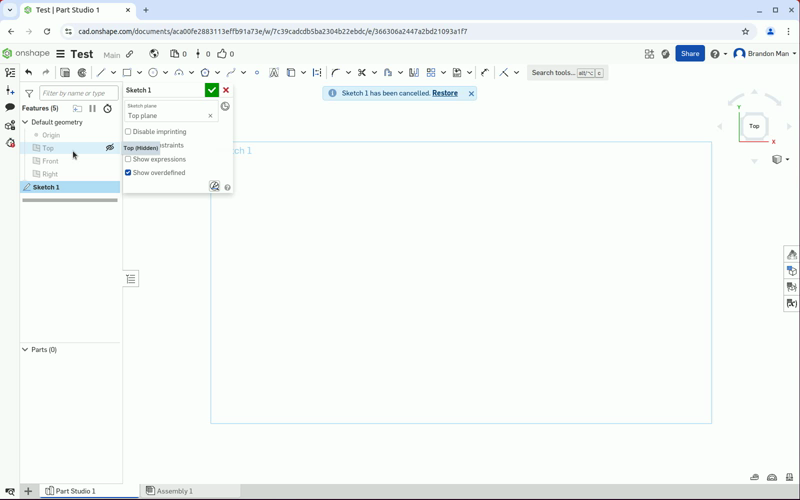
mouse_move(73, 352)
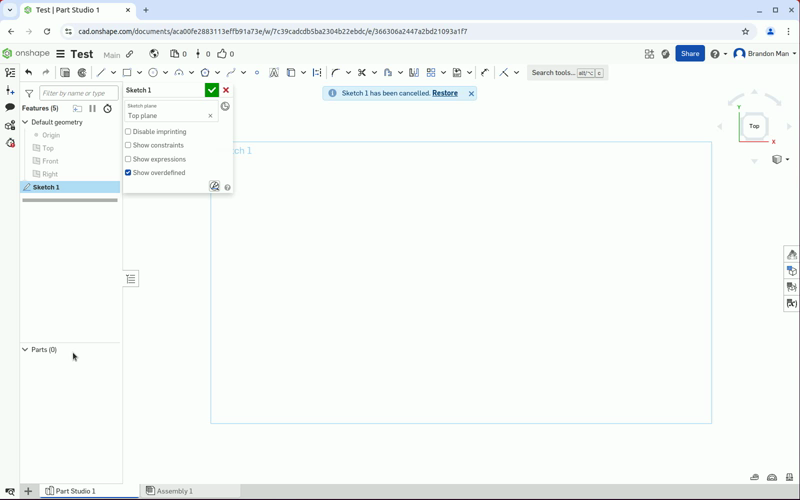
key(y)
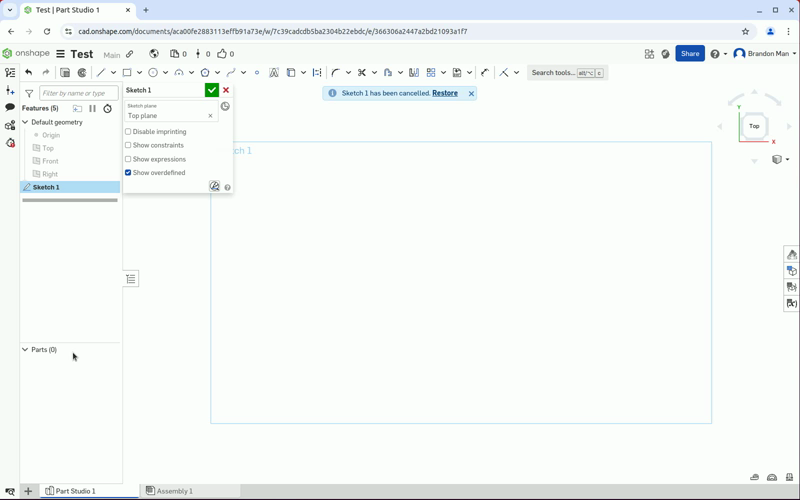
key(l)
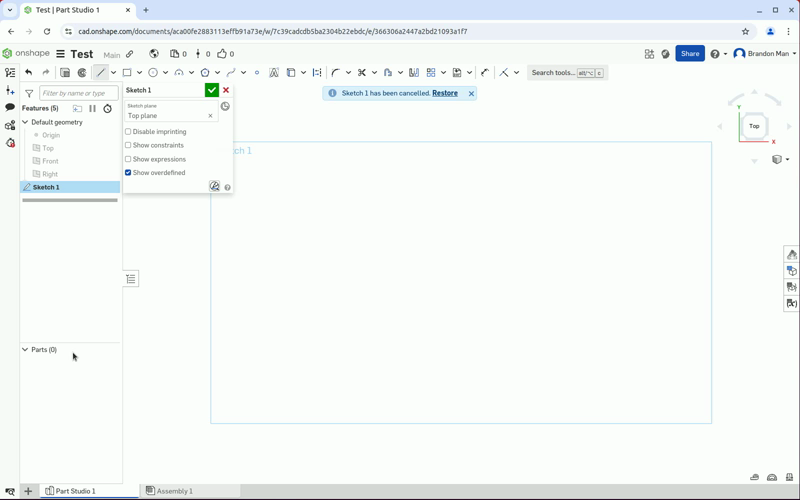
key_down(shift)
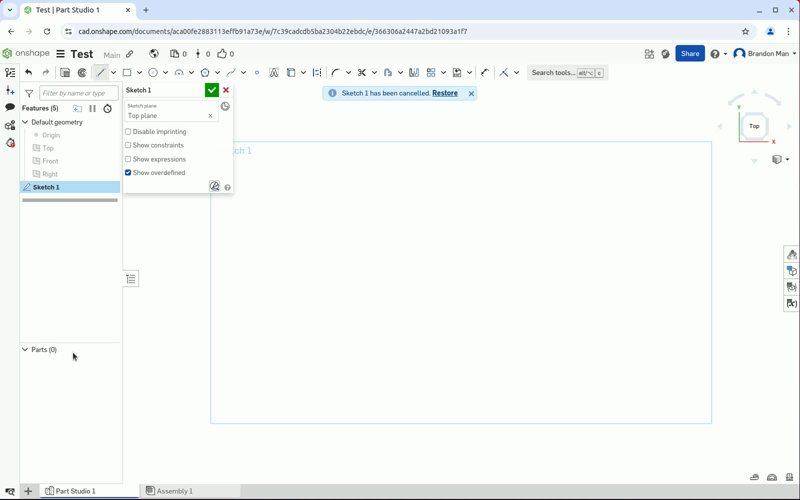
mouse_move(460, 282)
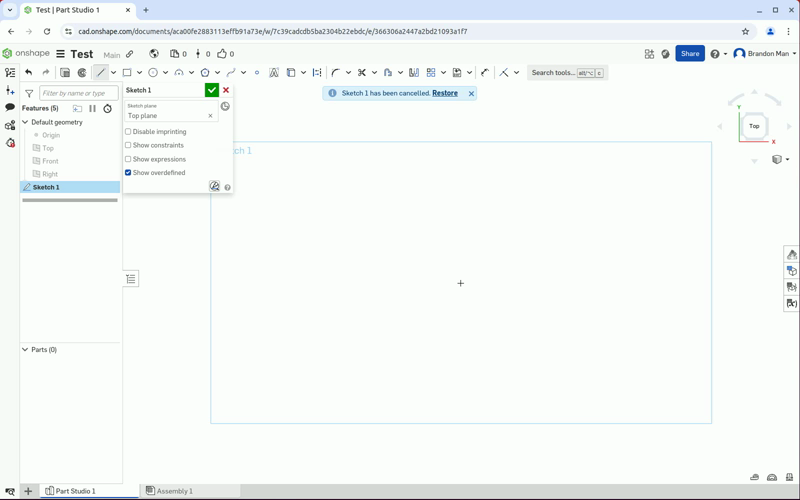
click(460, 282)
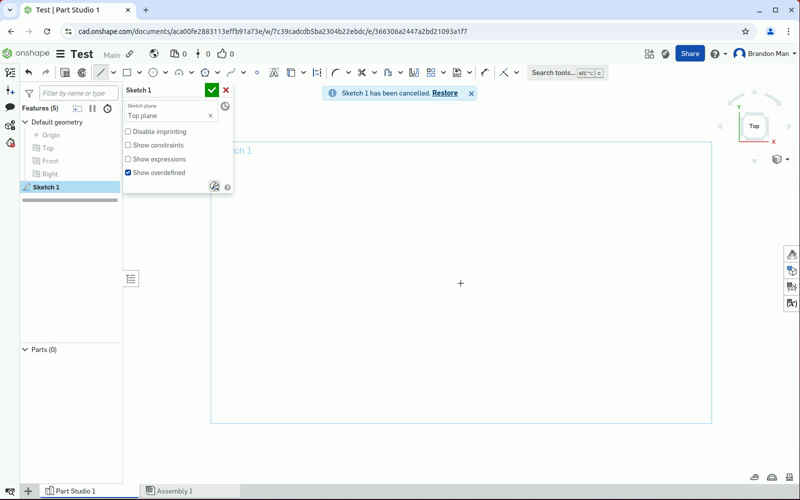
key_up(shift)
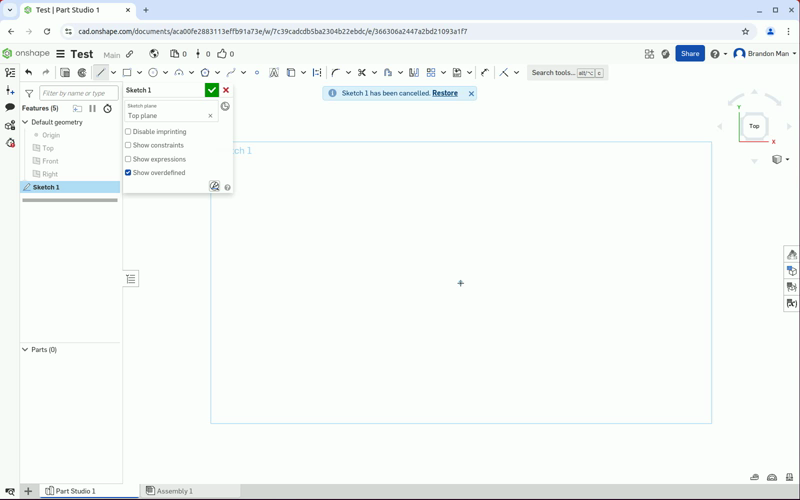
key_down(shift)
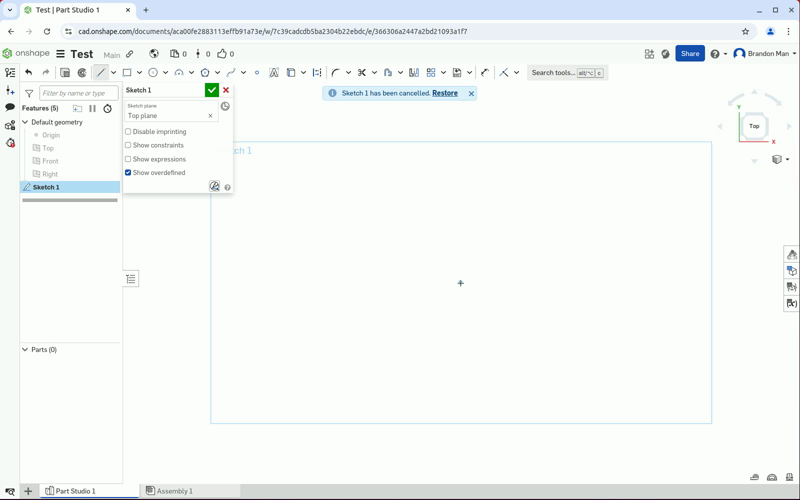
mouse_move(573, 282)
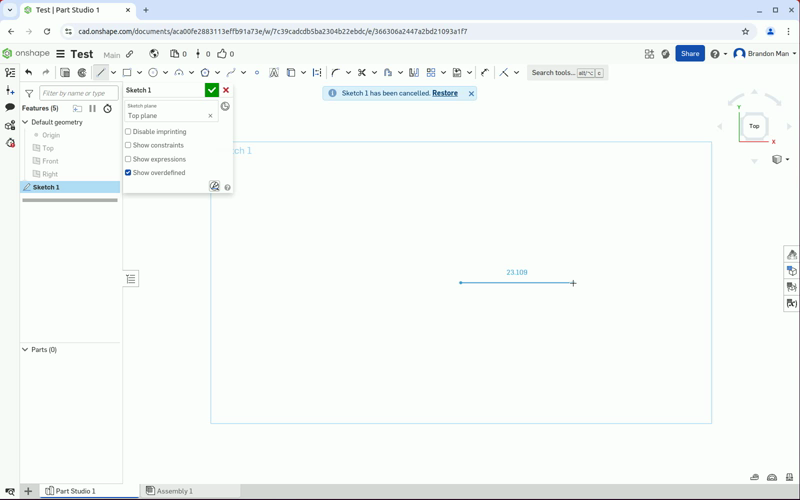
click(573, 282)
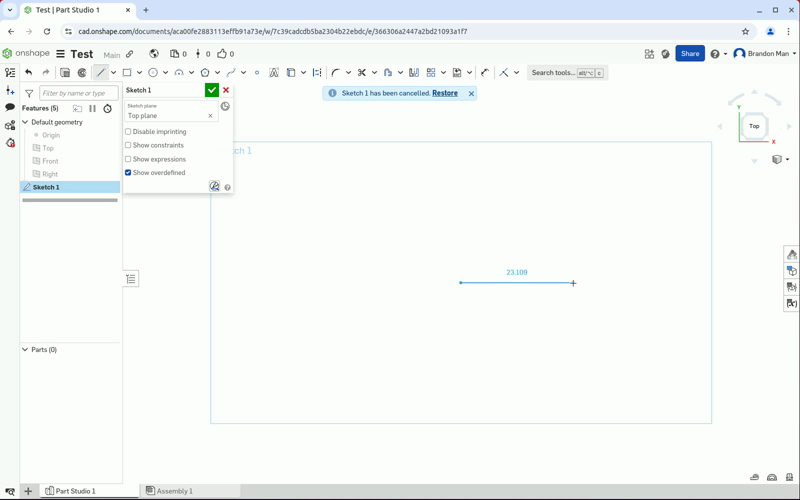
key_up(shift)
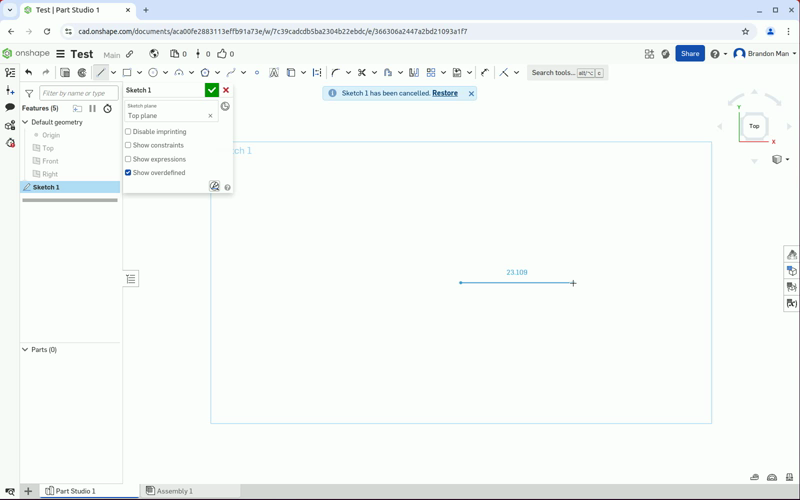
key_down(shift)
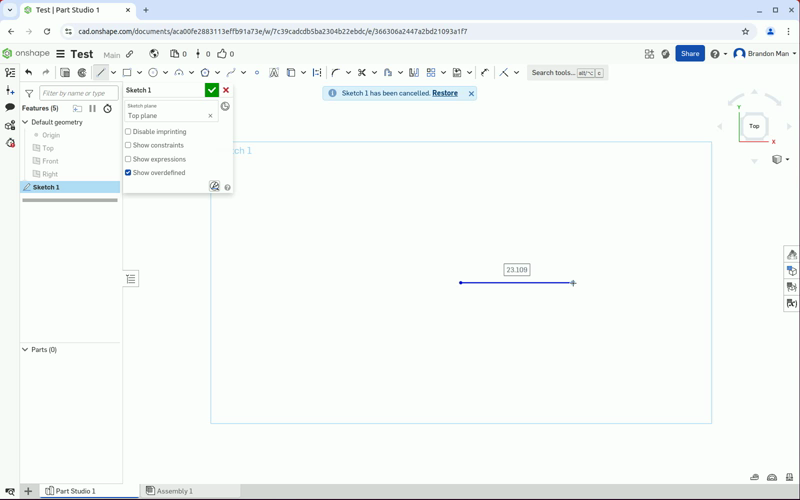
mouse_move(573, 170)
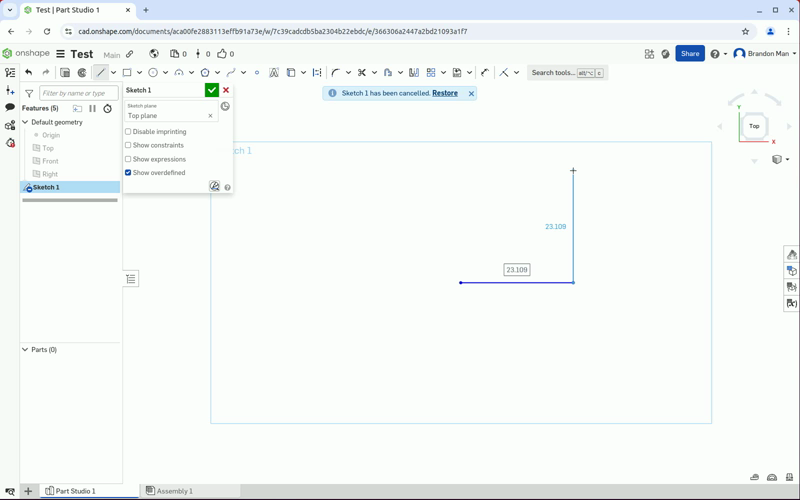
click(573, 170)
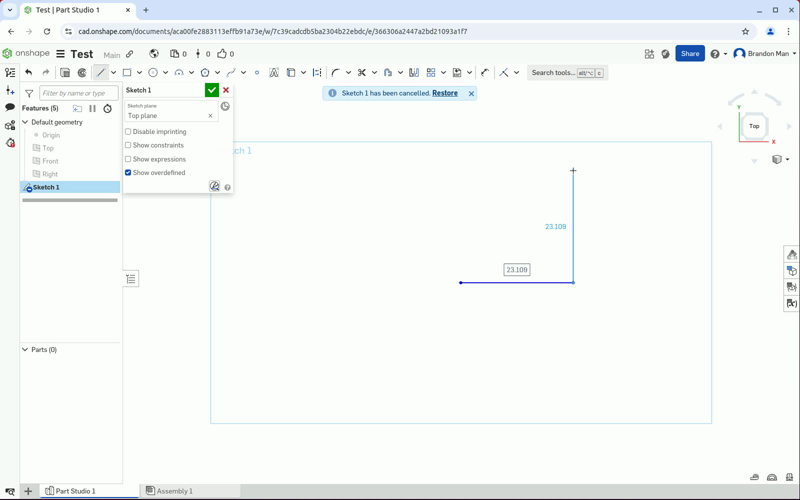
key_up(shift)
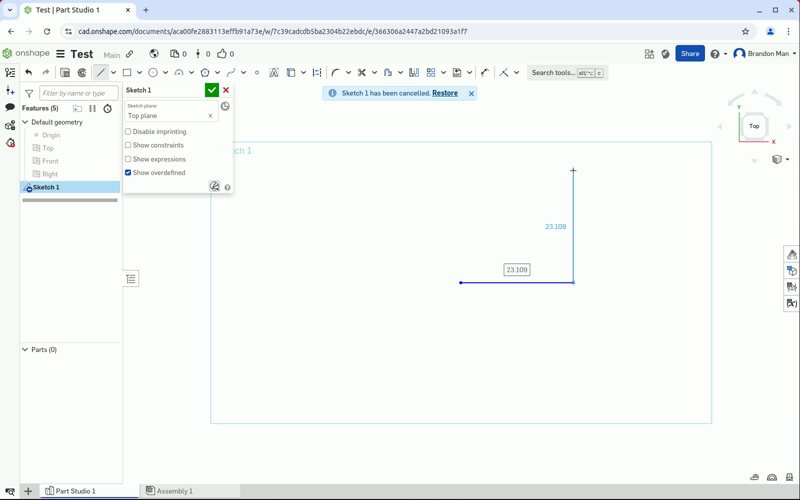
key_down(shift)
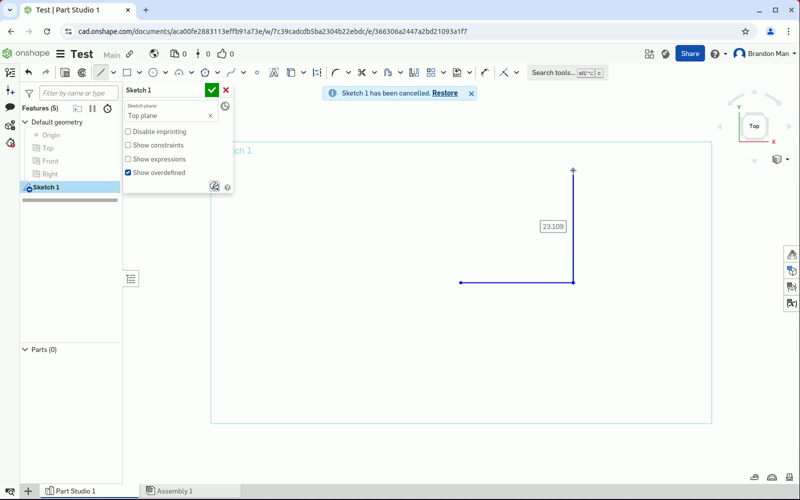
mouse_move(460, 170)
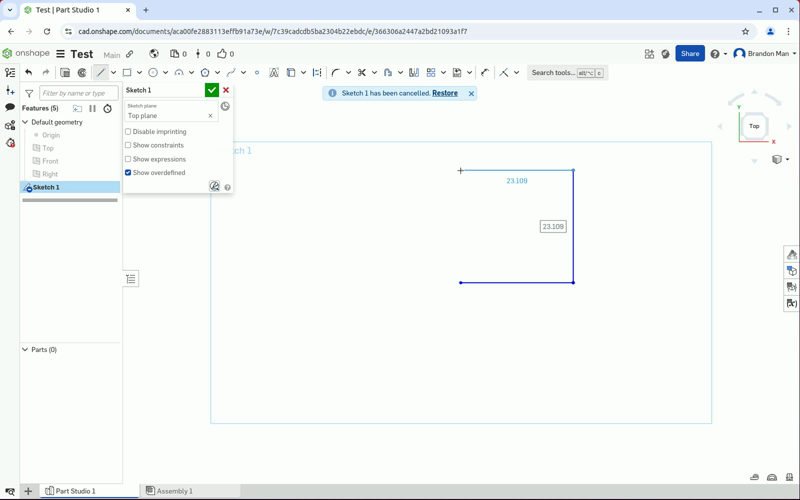
click(460, 170)
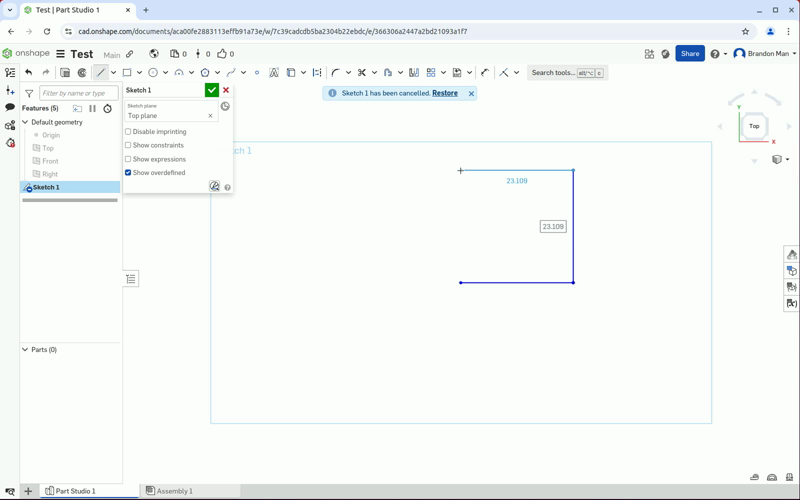
key_up(shift)
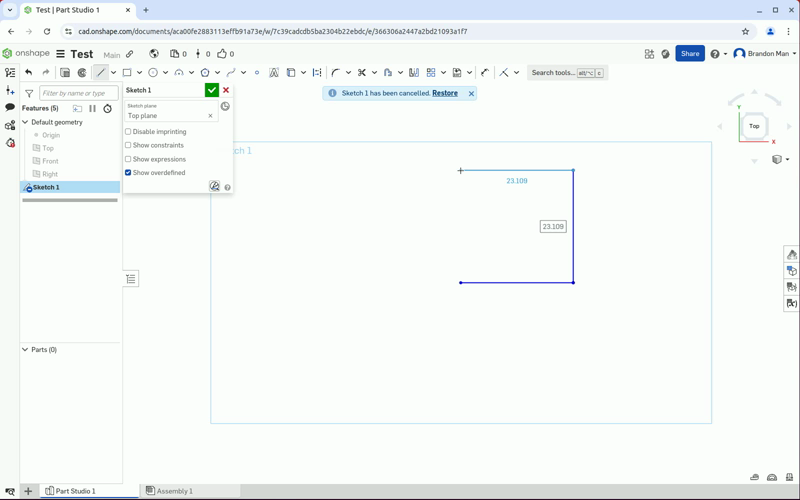
key_down(shift)
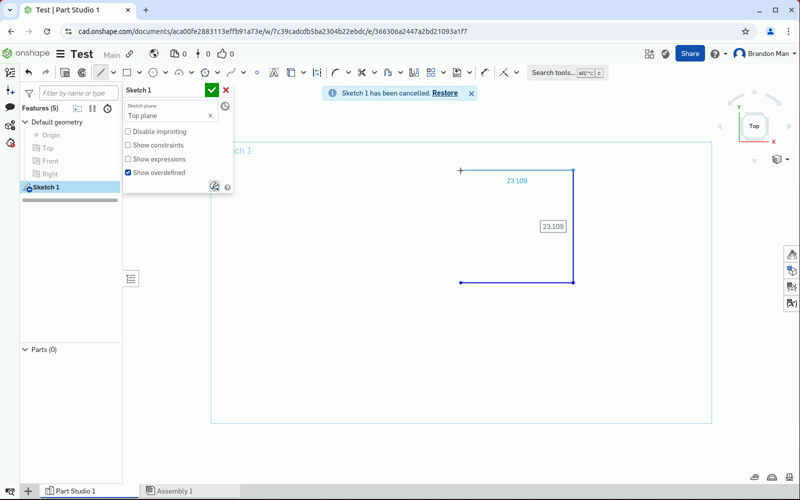
mouse_move(460, 282)
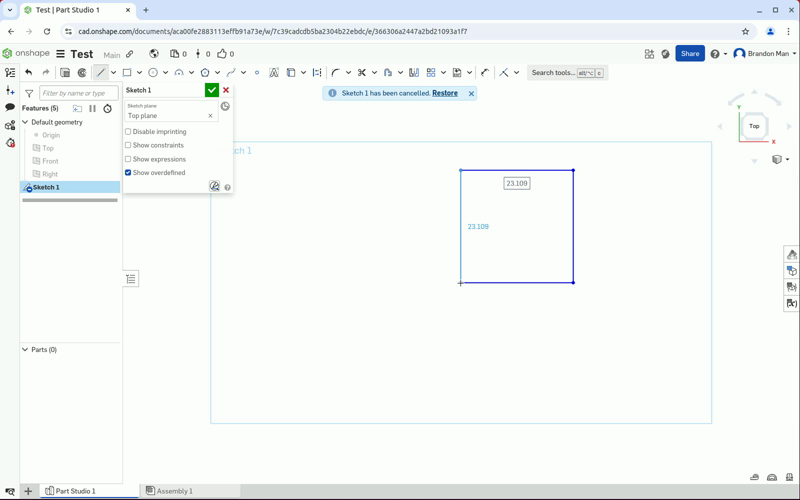
key_up(shift)
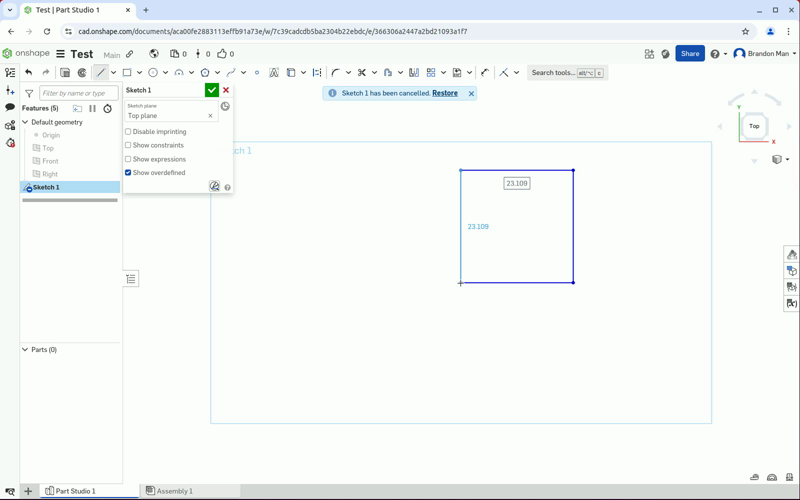
click(460, 282)
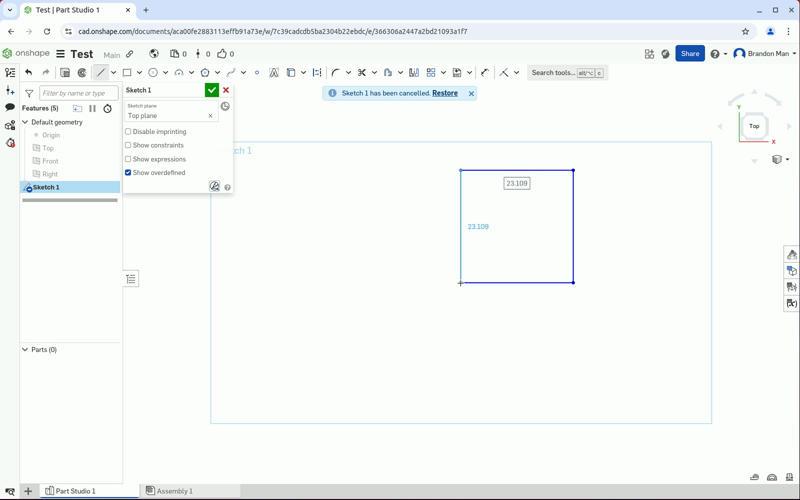
key(esc)
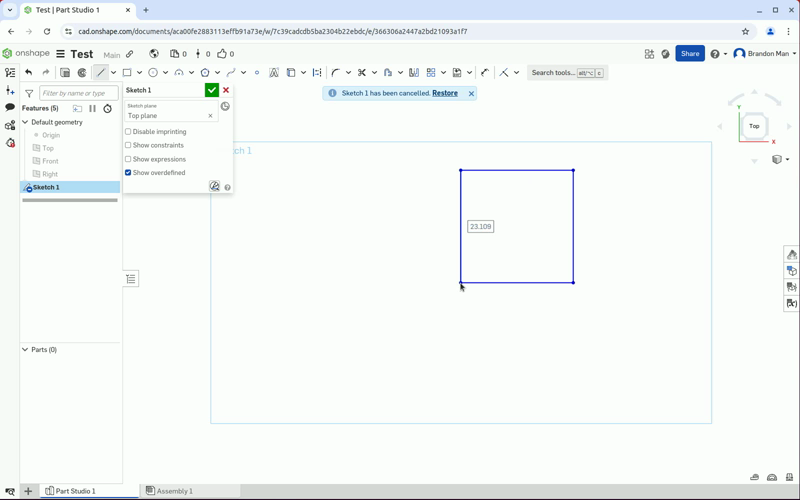
key(c)
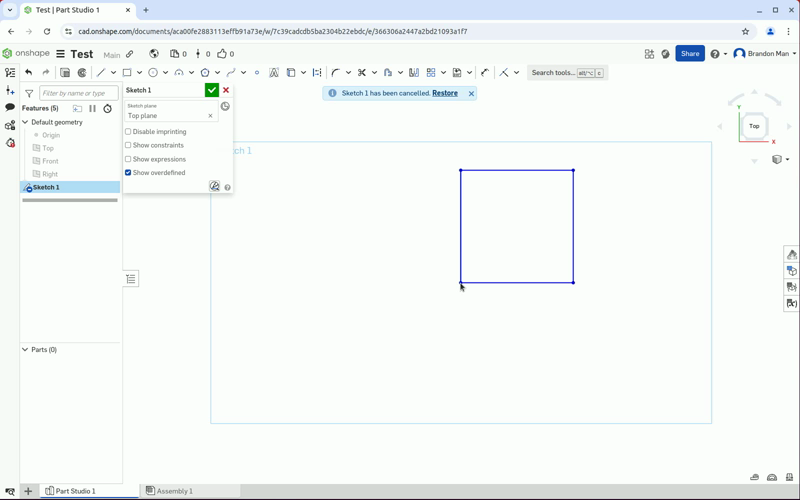
key_down(shift)
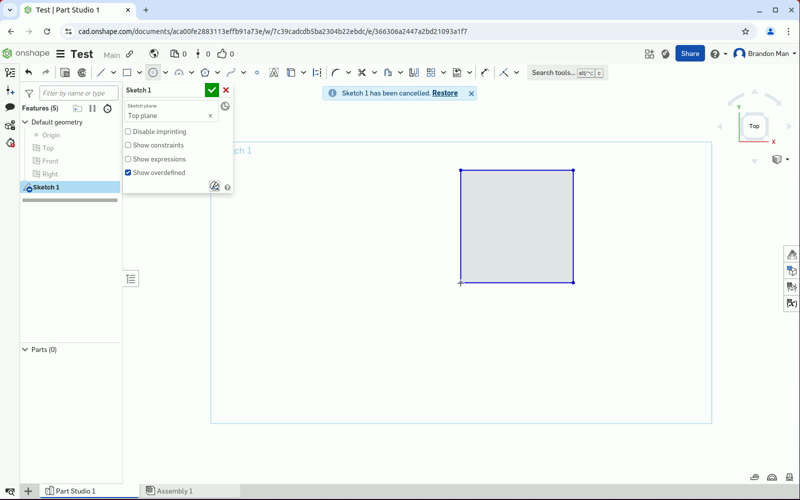
mouse_move(517, 226)
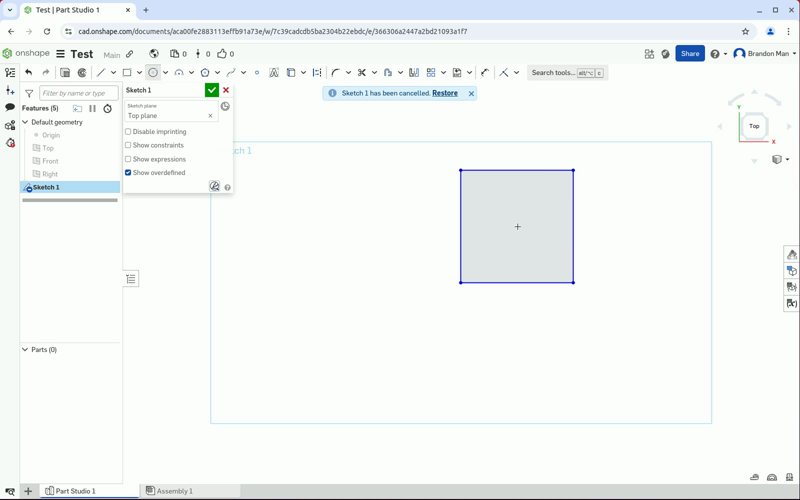
click(517, 226)
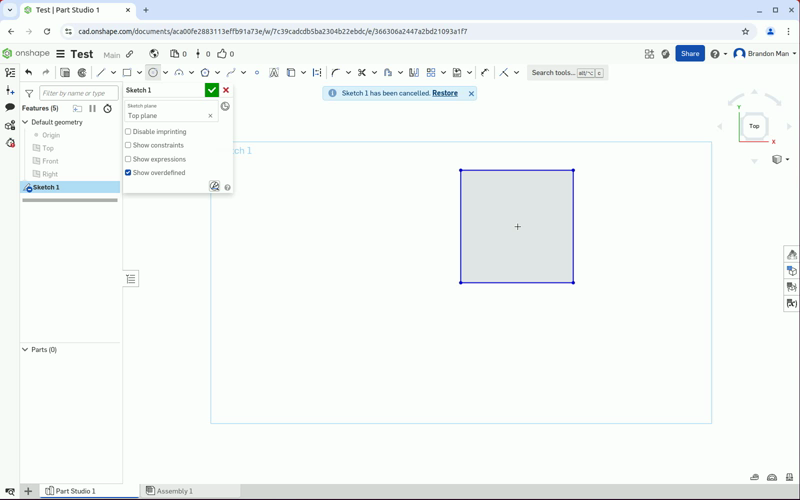
key_up(shift)
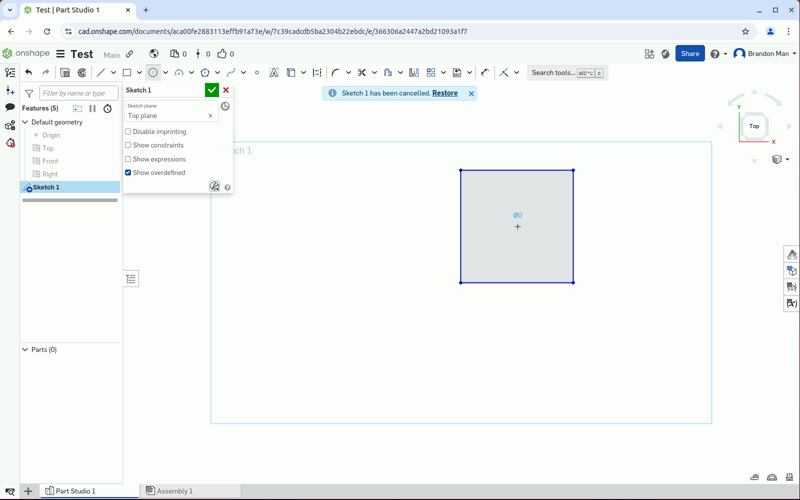
mouse_move(522, 226)
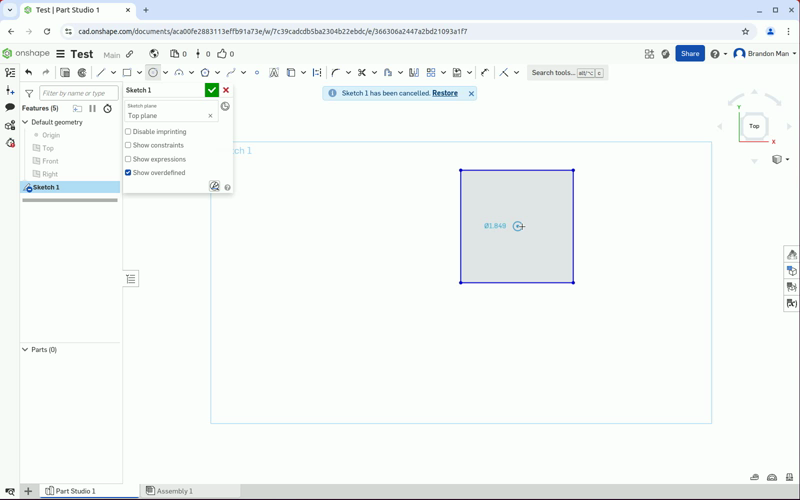
click(522, 226)
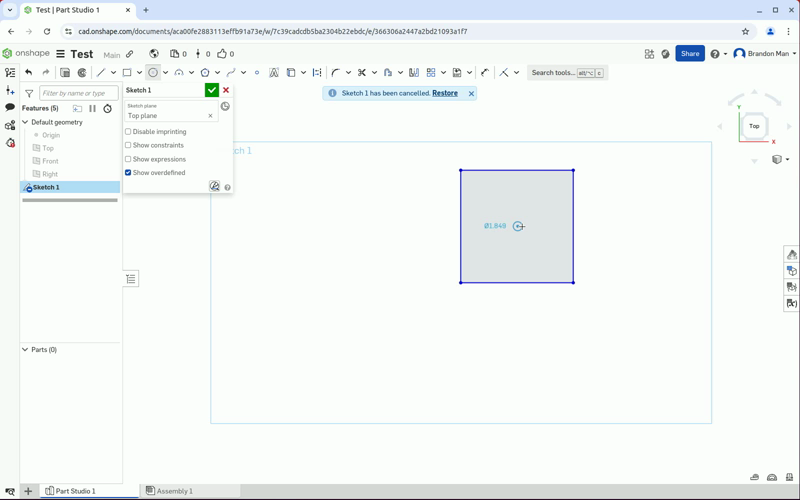
key(esc)
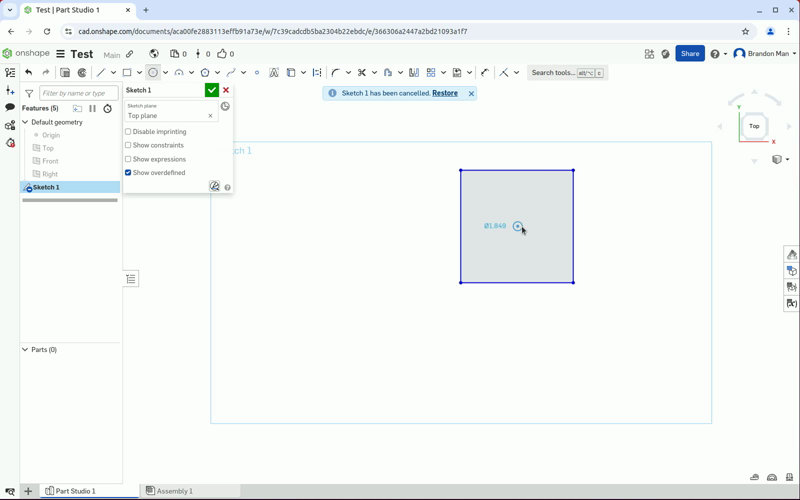
mouse_move(495, 254)
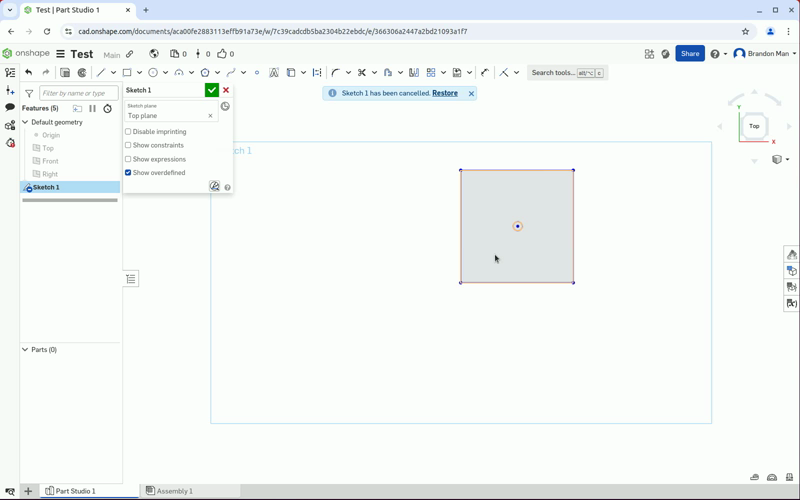
click(495, 254)
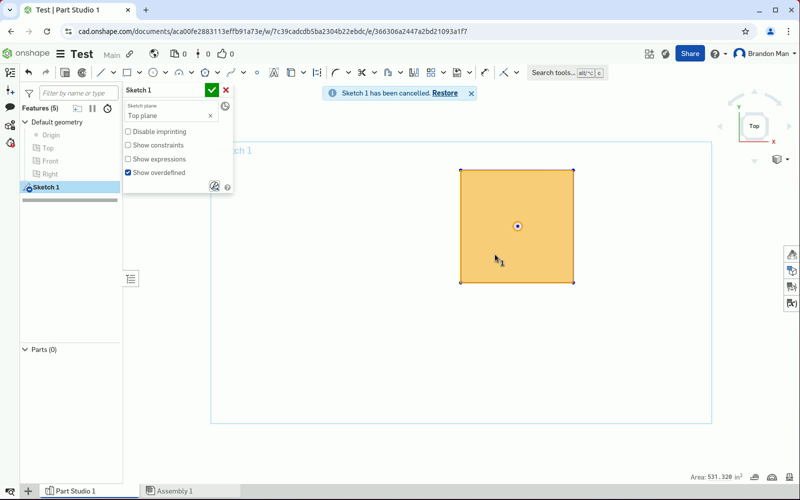
mouse_move(73, 352)
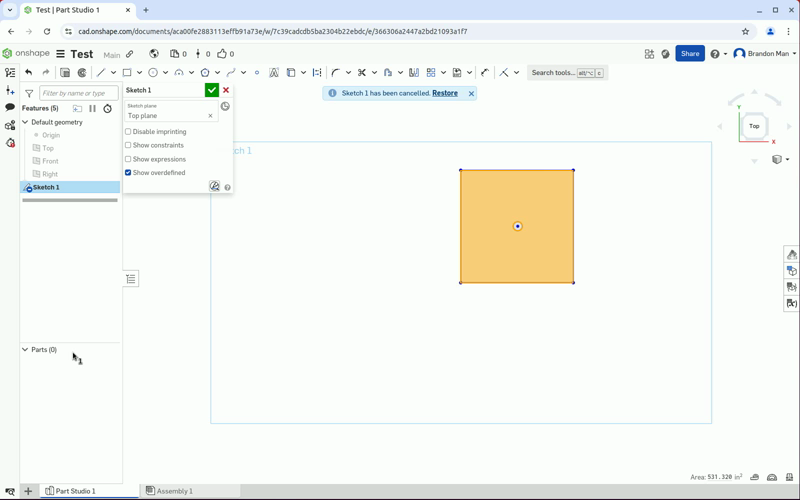
key(shift+y)
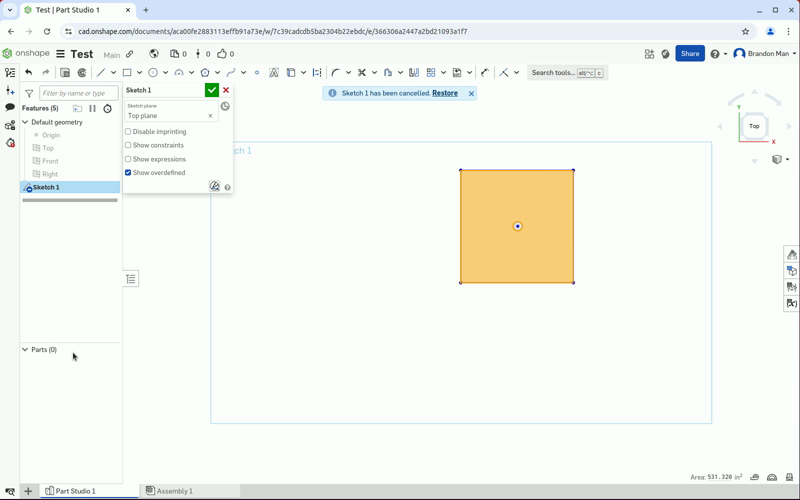
key(shift+e)
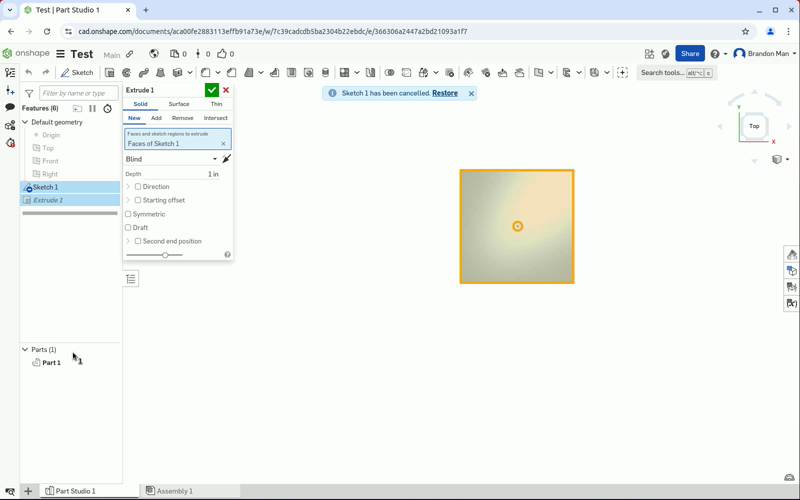
mouse_move(143, 106)
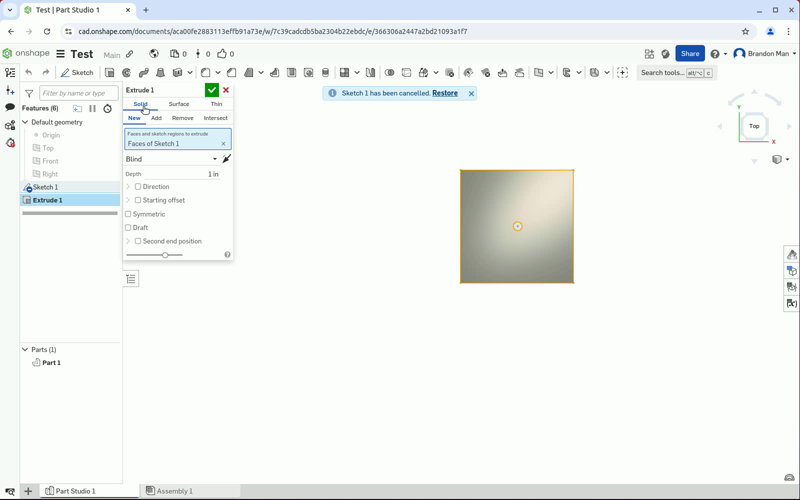
click(143, 106)
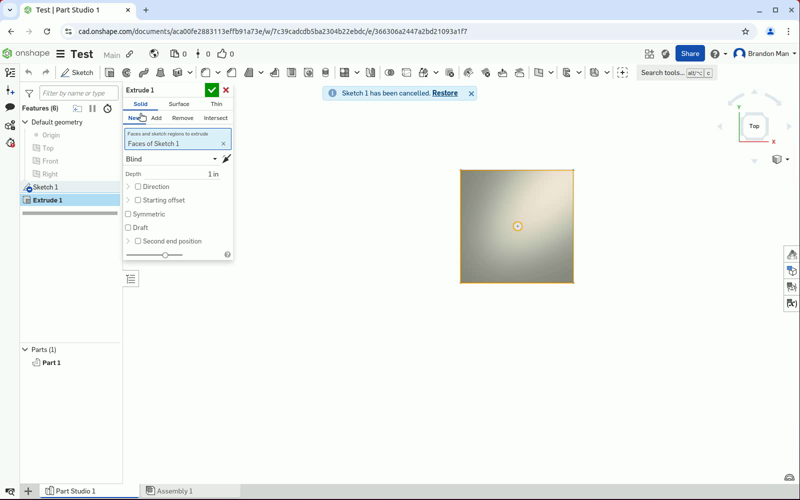
mouse_move(137, 120)
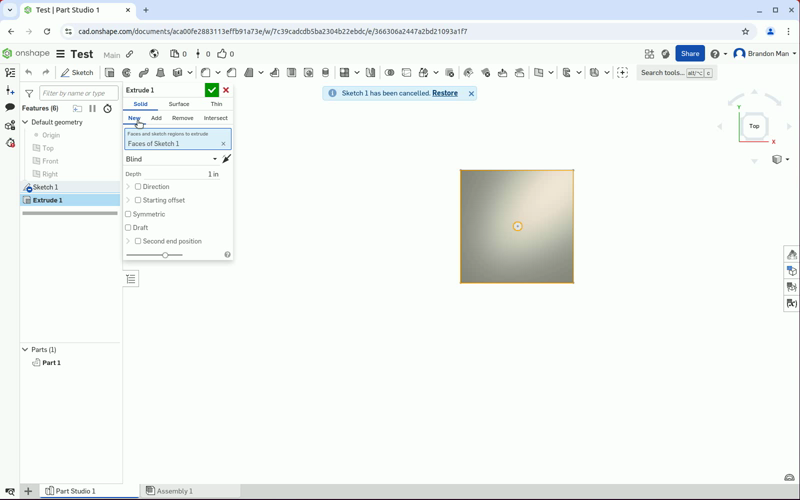
click(137, 120)
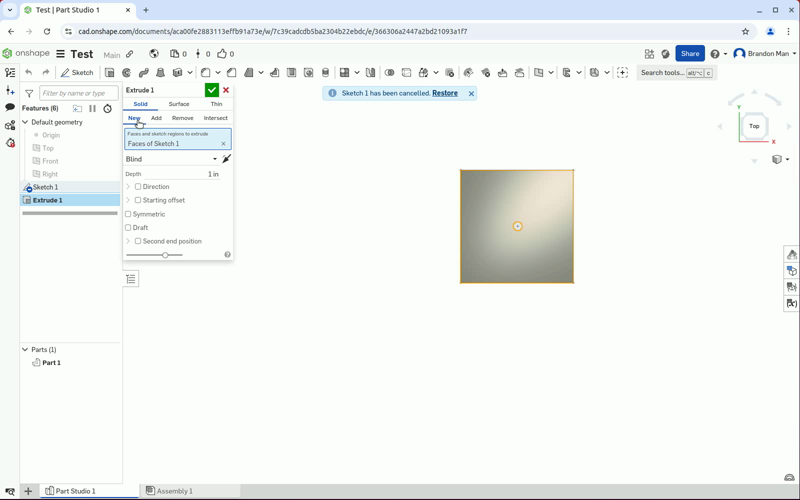
key(tab, 4)
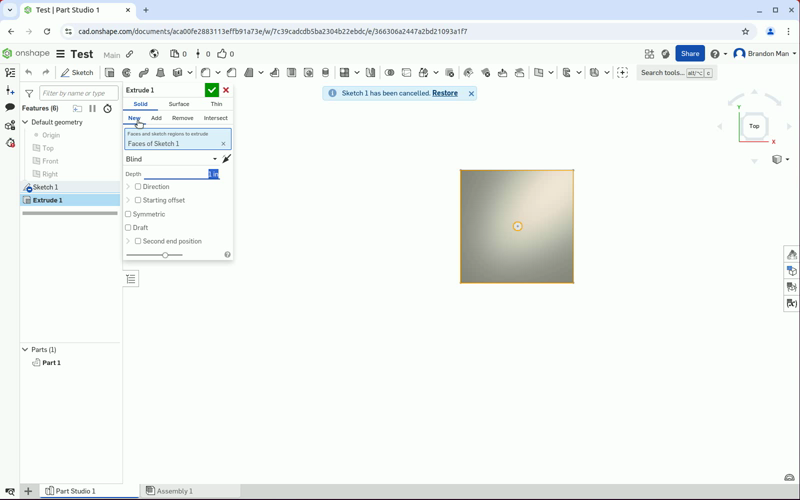
text(3.851)
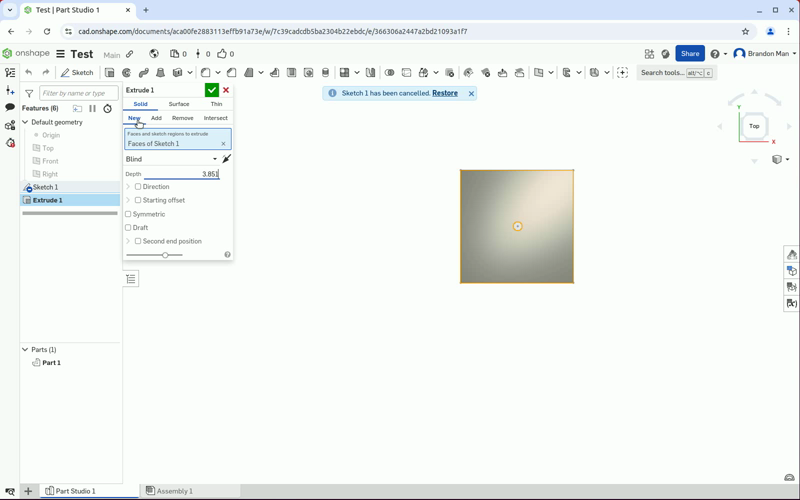
key(enter)
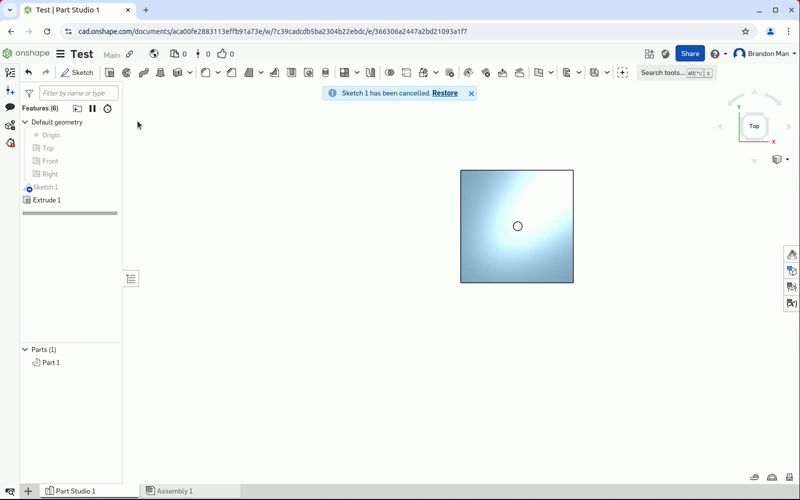
key(shift+h)
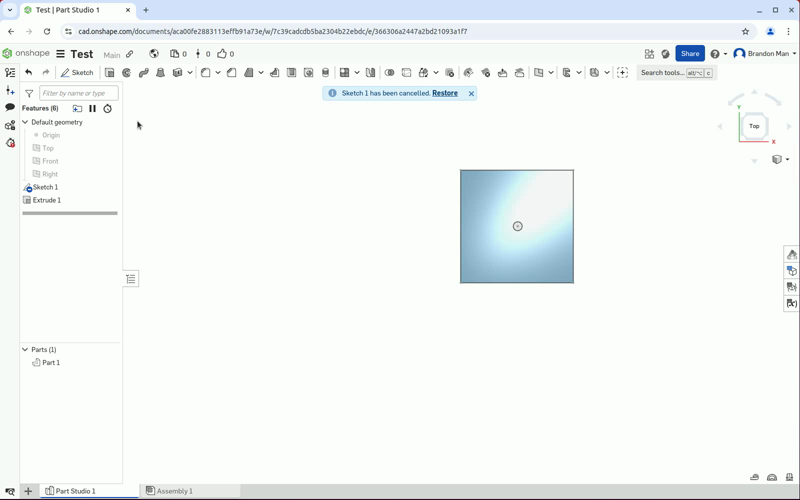
key(shift+h)
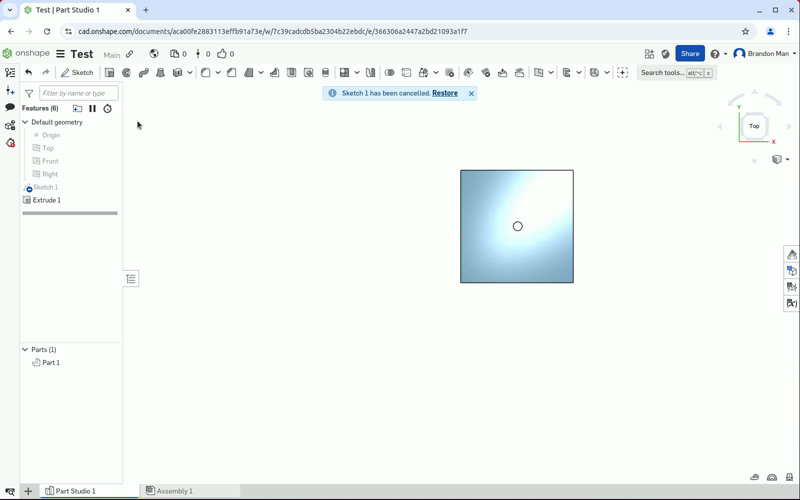
mouse_move(73, 189)
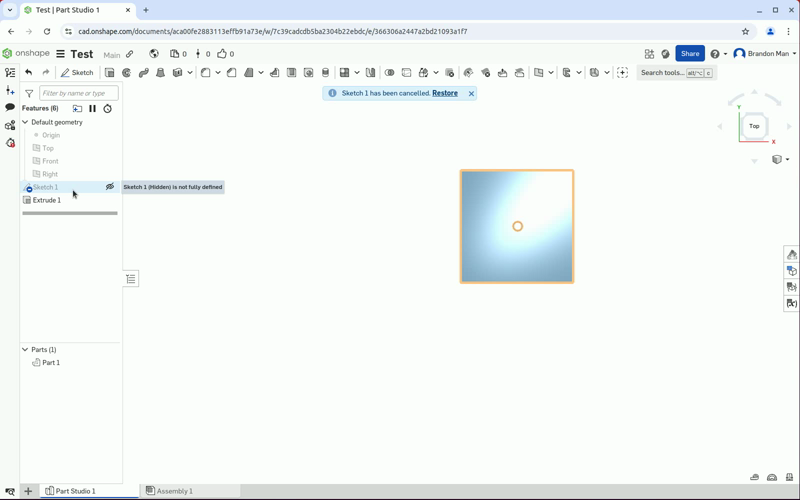
click(73, 189)
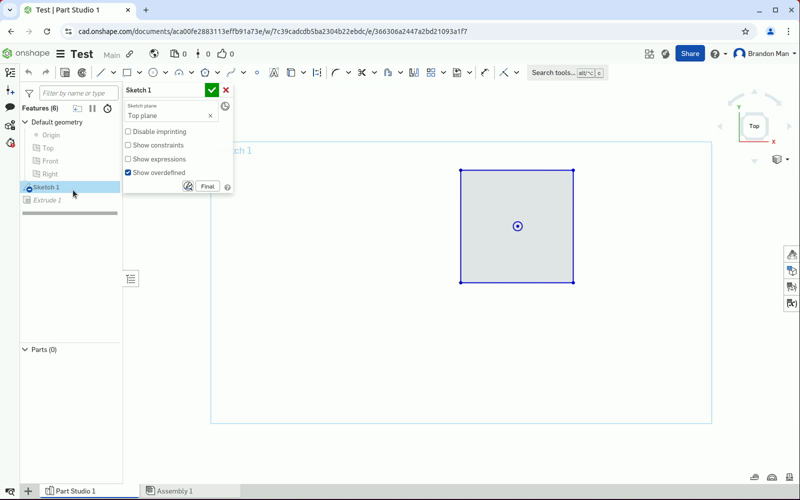
mouse_move(229, 92)
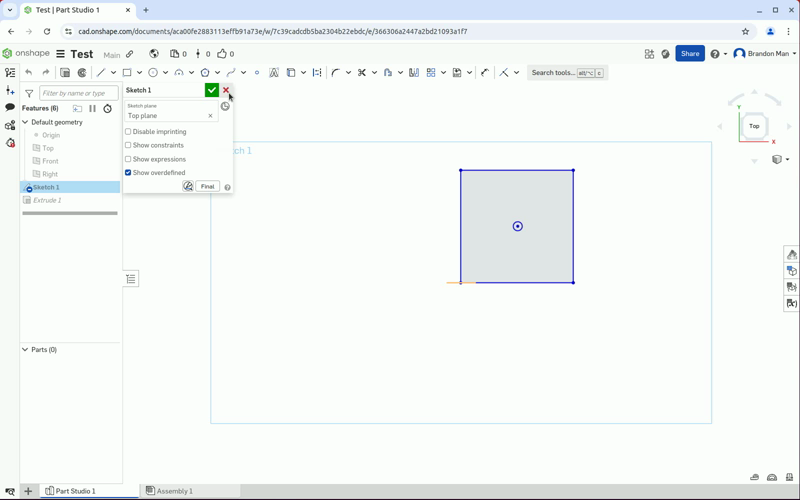
click(229, 92)
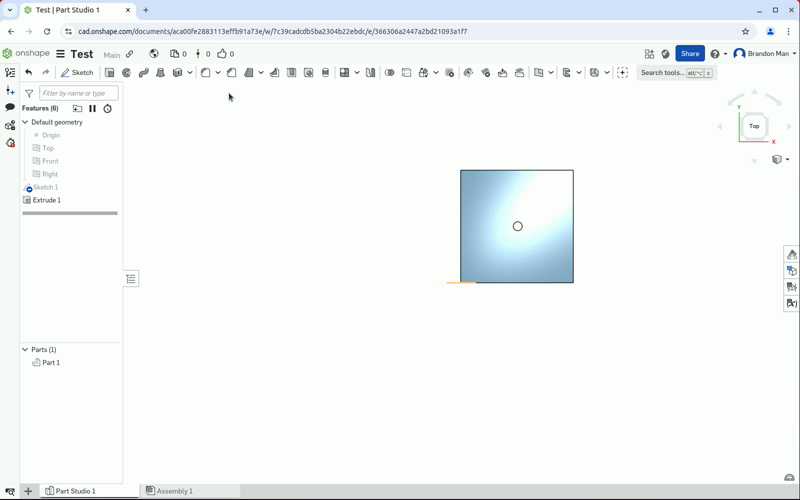
mouse_move(541, 75)
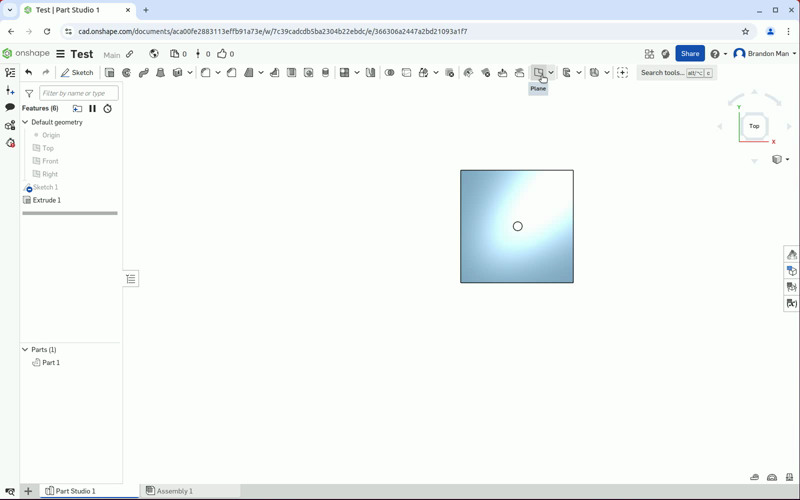
click(541, 75)
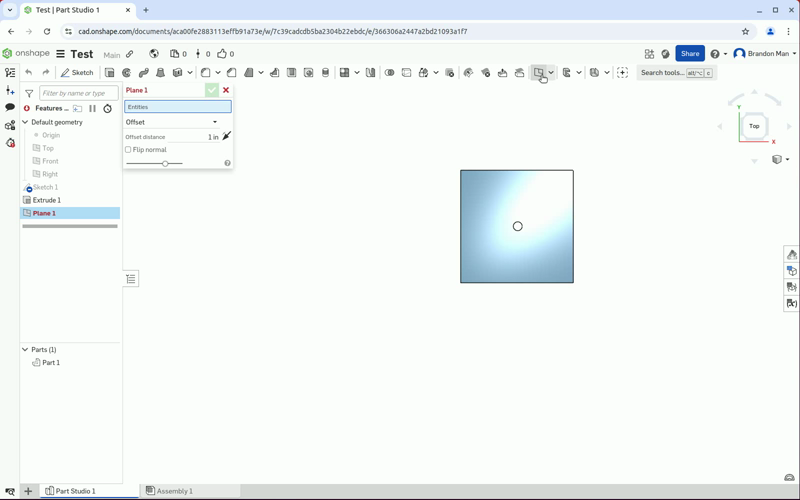
mouse_move(73, 150)
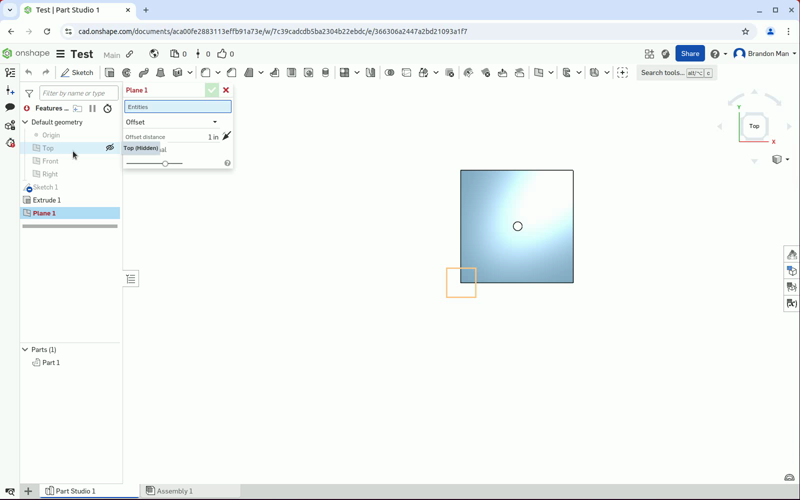
click(73, 150)
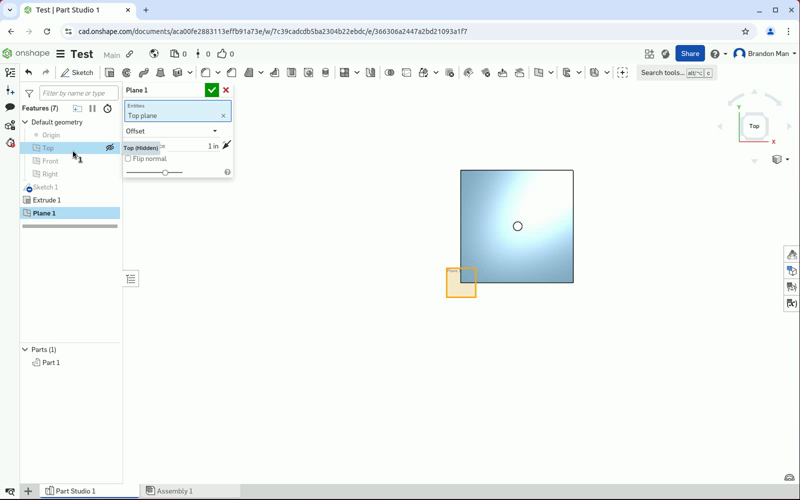
key(tab, 2)
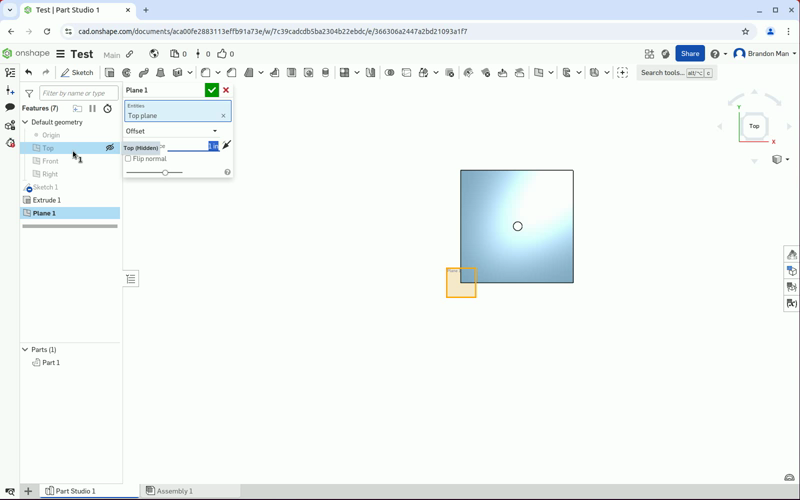
text(3.851)
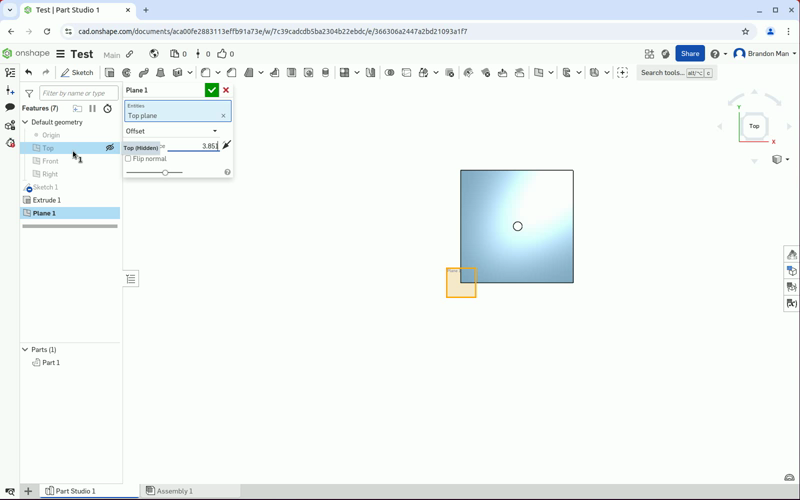
key(enter, 2)
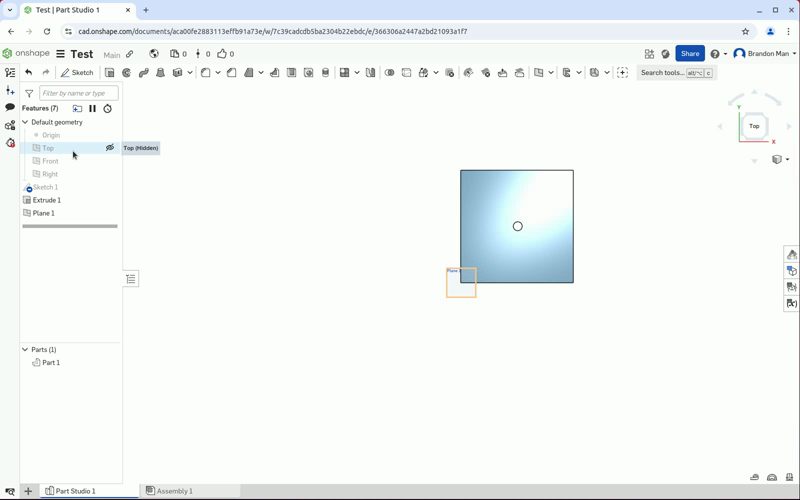
key(shift+s)
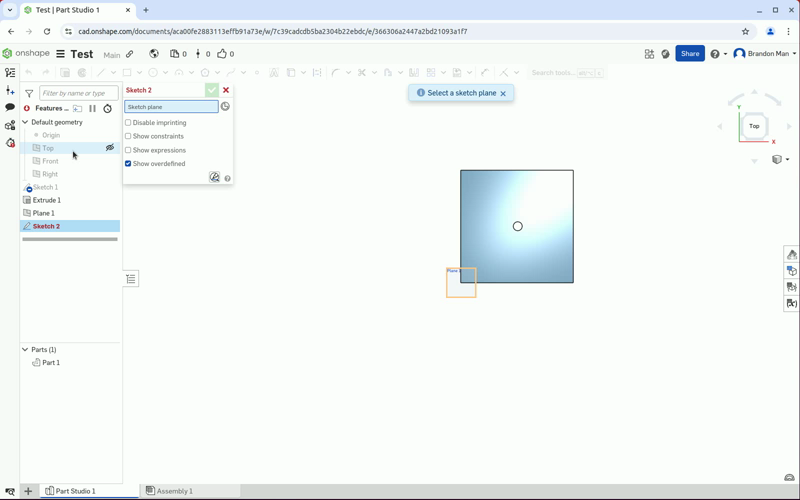
mouse_move(73, 215)
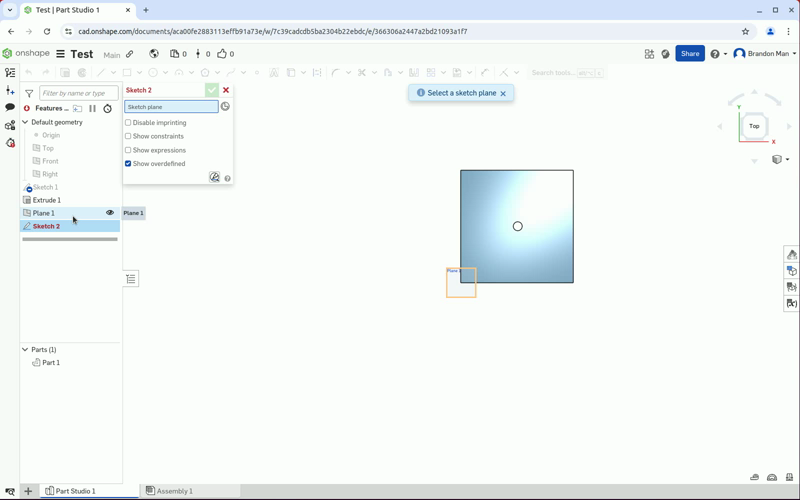
click(73, 215)
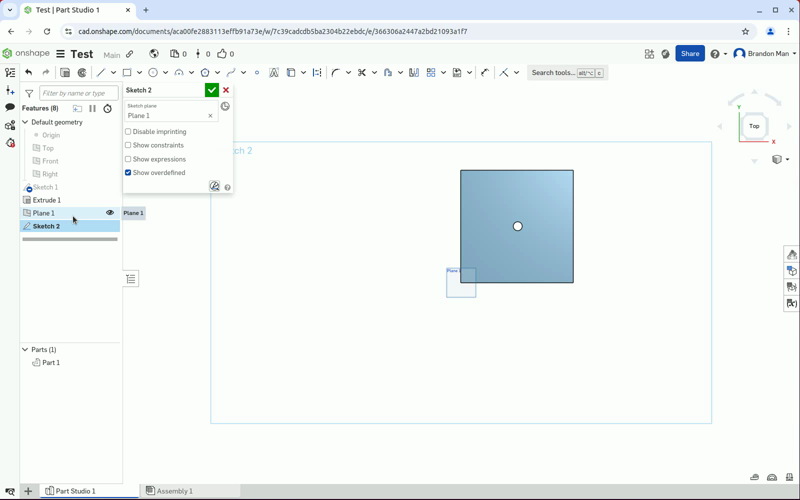
mouse_move(73, 352)
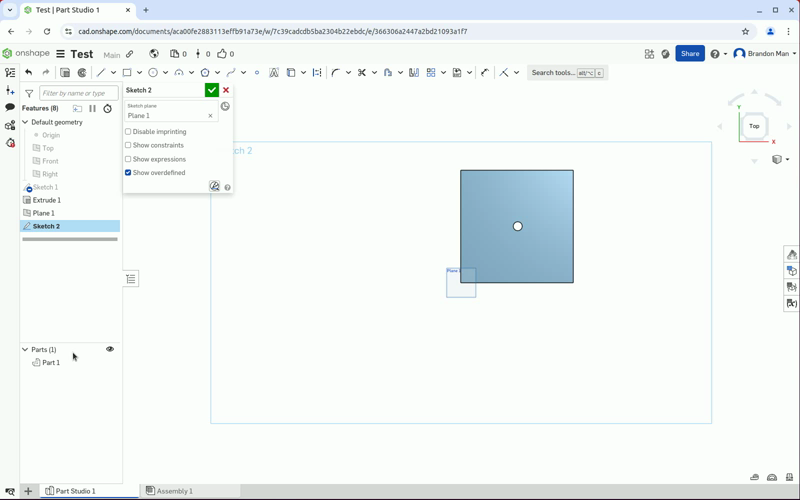
key(y)
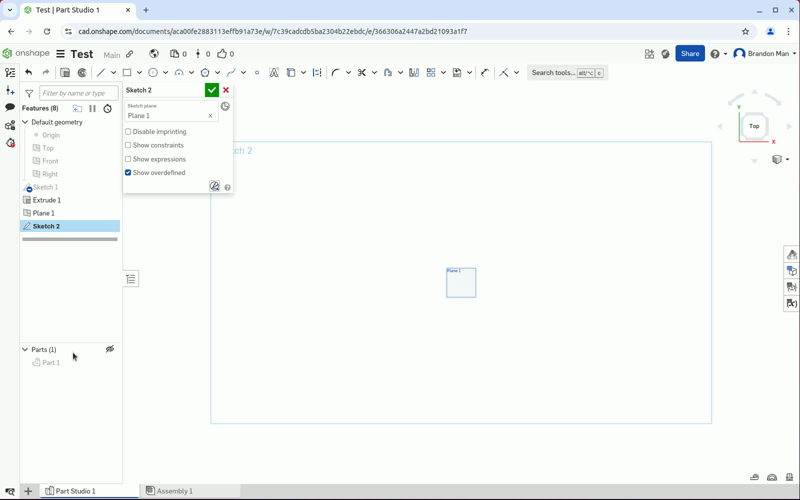
key(l)
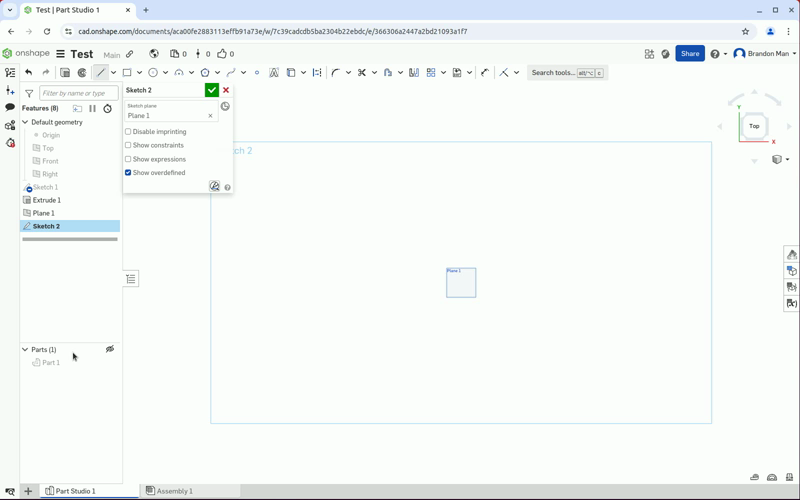
key_down(shift)
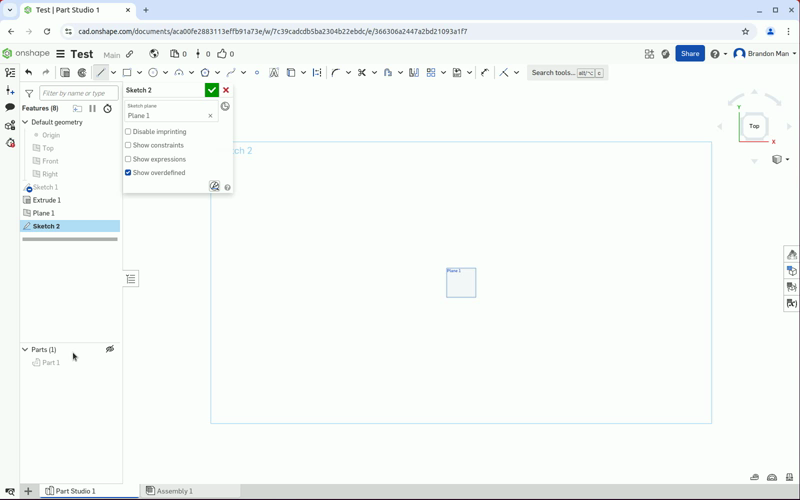
mouse_move(460, 282)
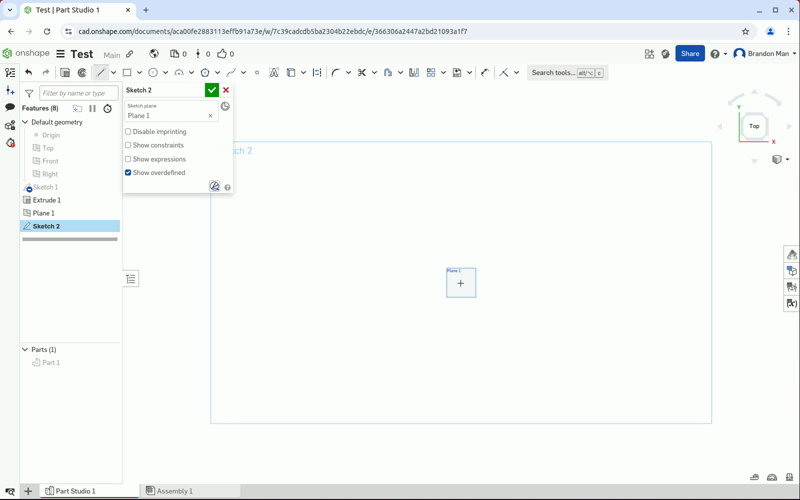
click(460, 282)
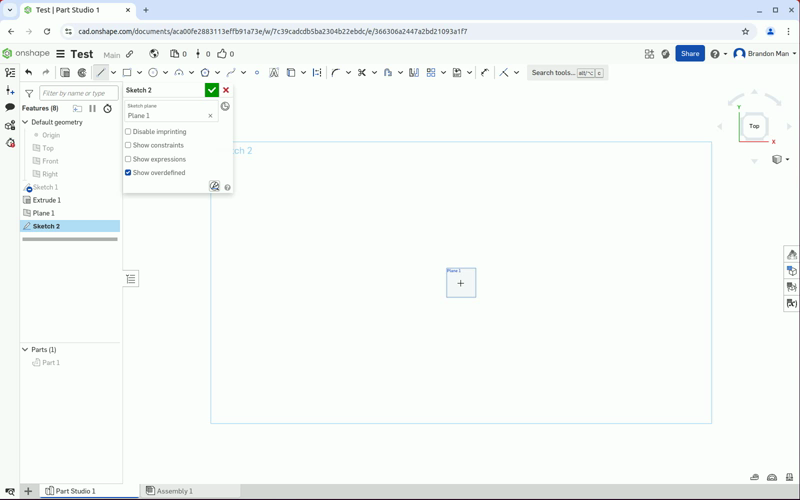
key_up(shift)
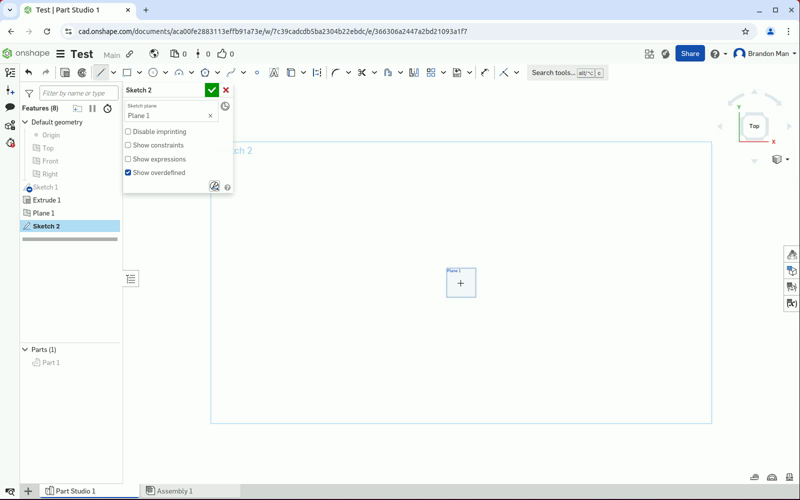
key_down(shift)
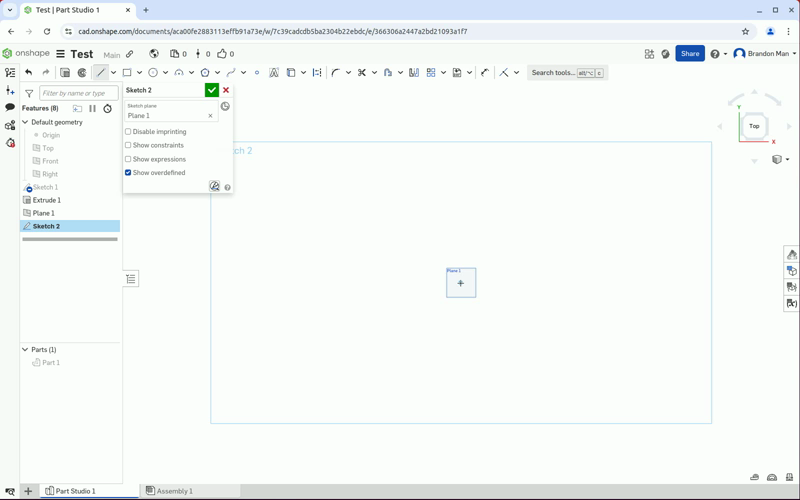
mouse_move(490, 282)
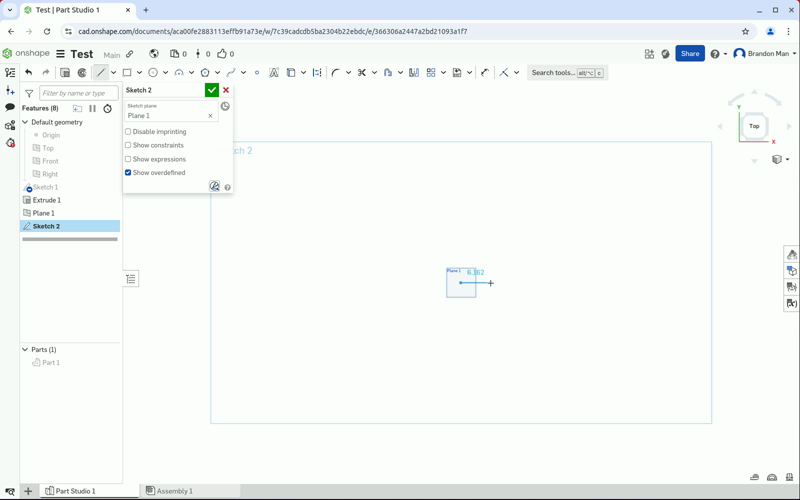
mouse_move(472, 282)
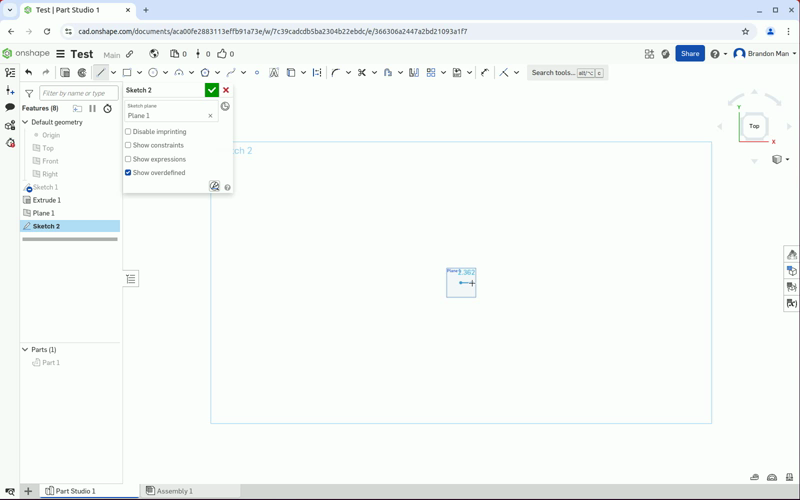
click(472, 282)
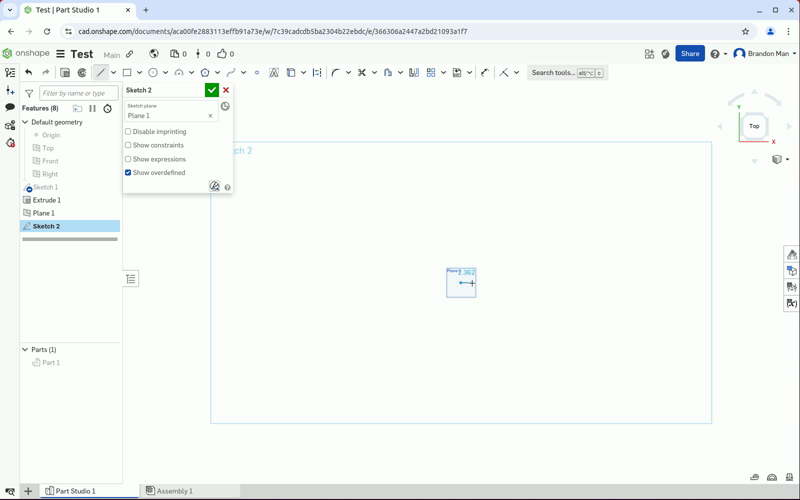
key_up(shift)
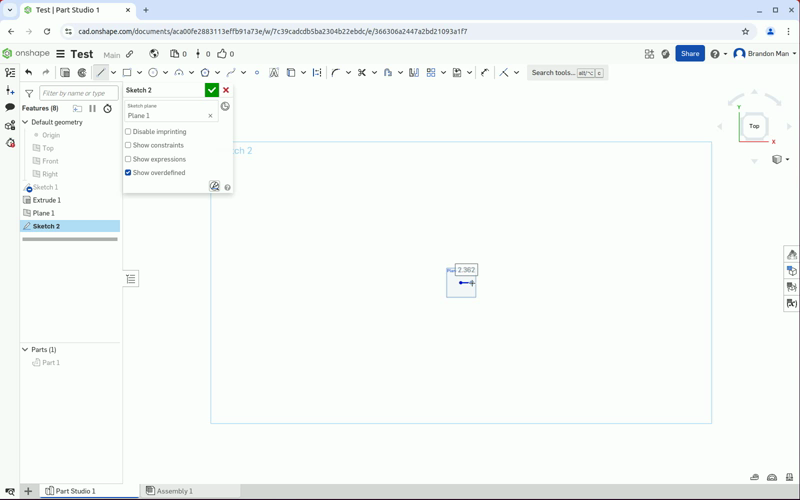
key_down(shift)
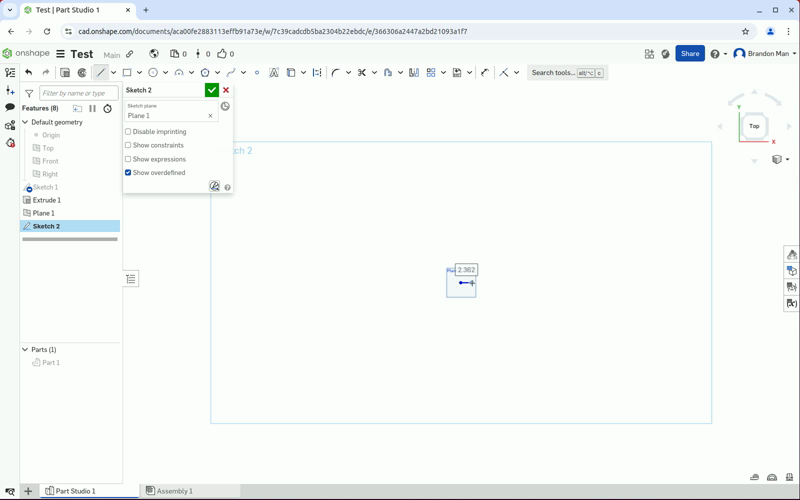
mouse_move(472, 170)
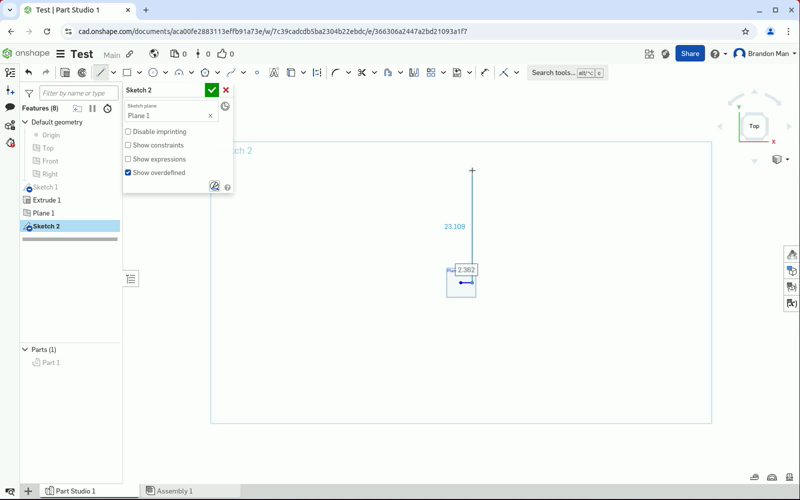
click(472, 170)
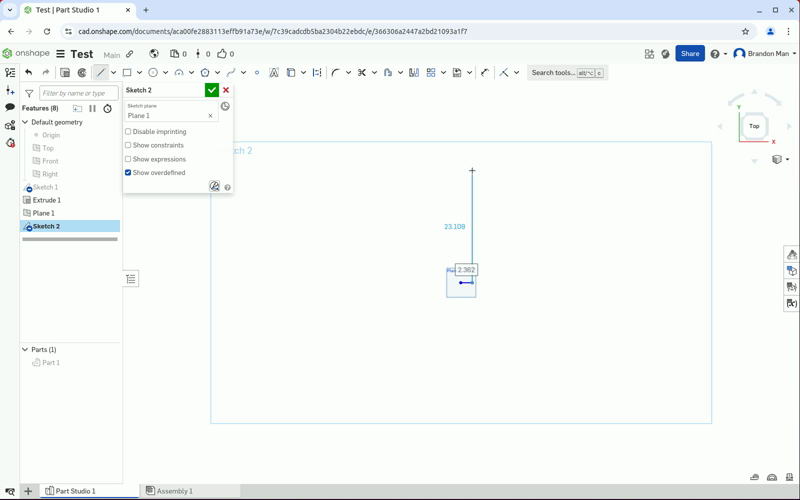
key_up(shift)
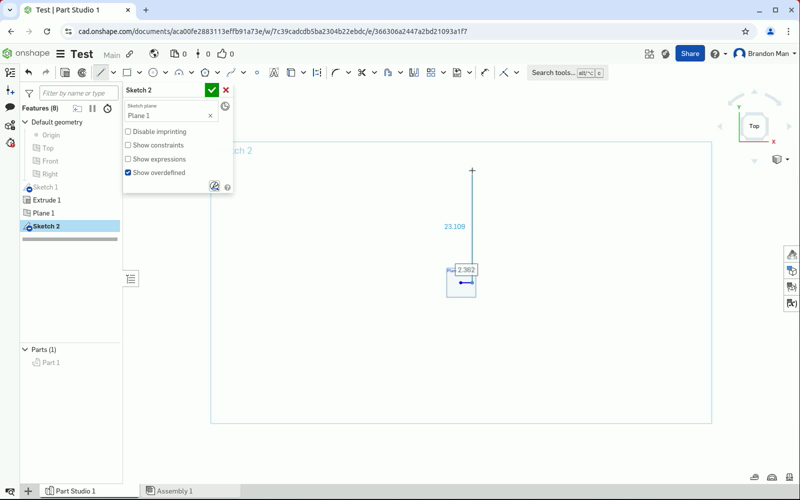
key_down(shift)
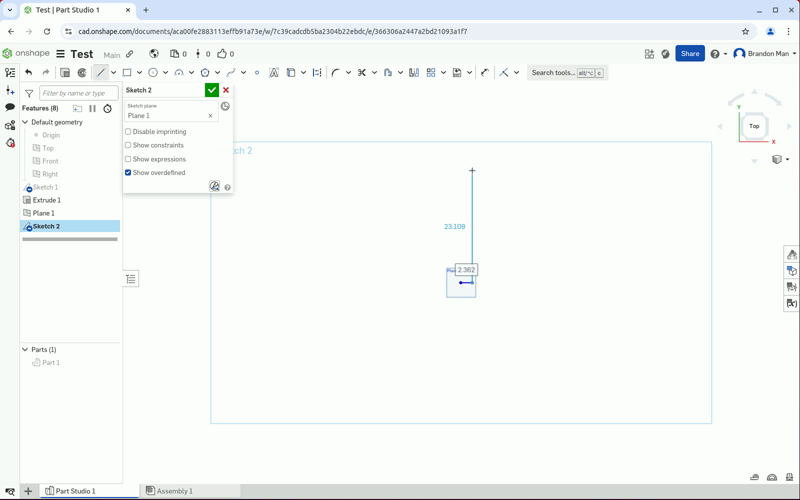
mouse_move(502, 170)
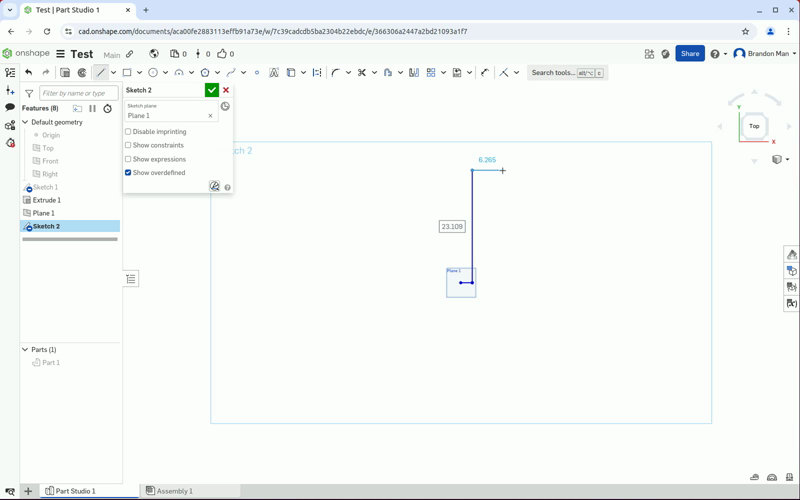
mouse_move(460, 170)
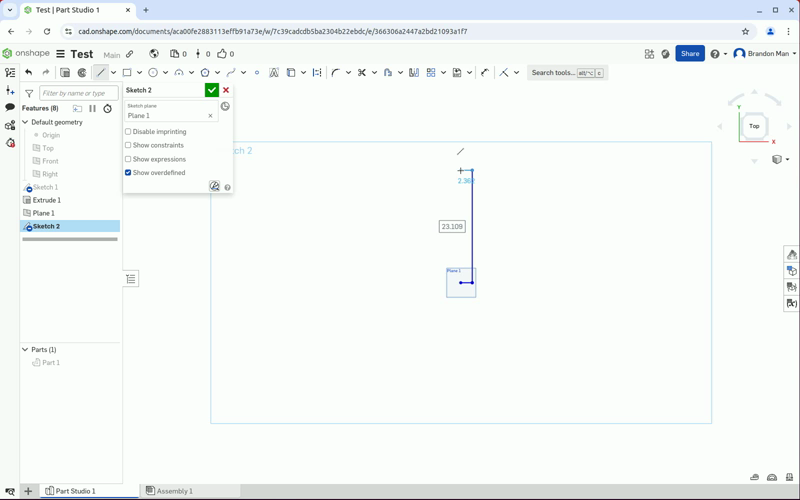
click(460, 170)
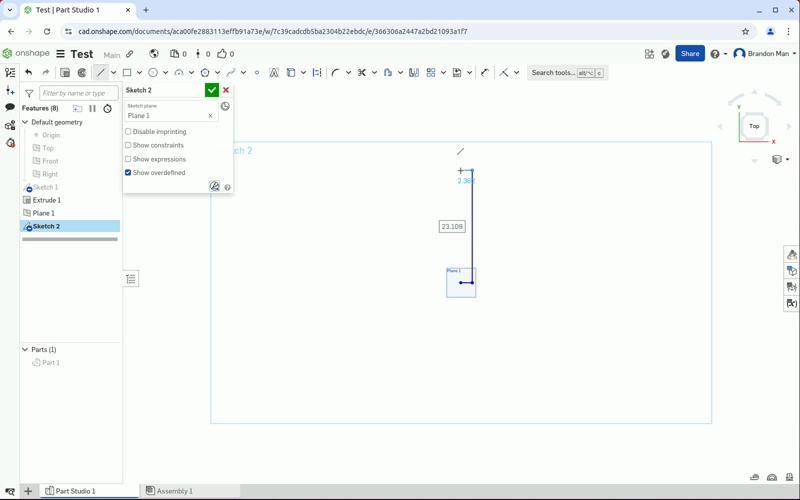
key_up(shift)
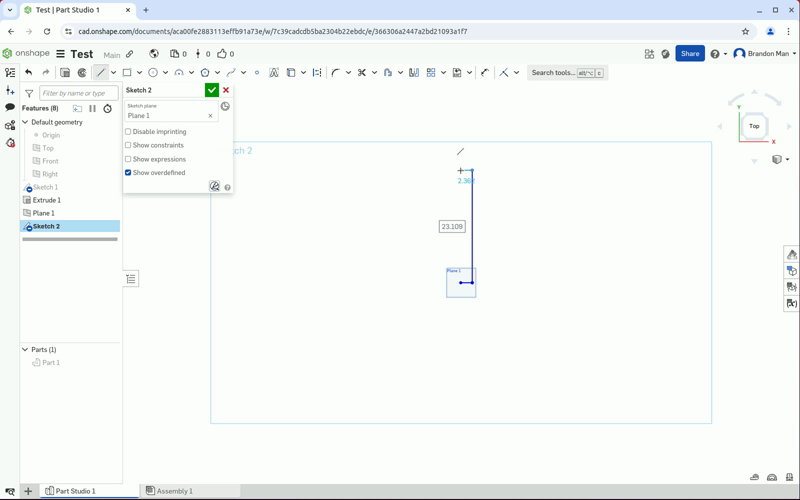
key_down(shift)
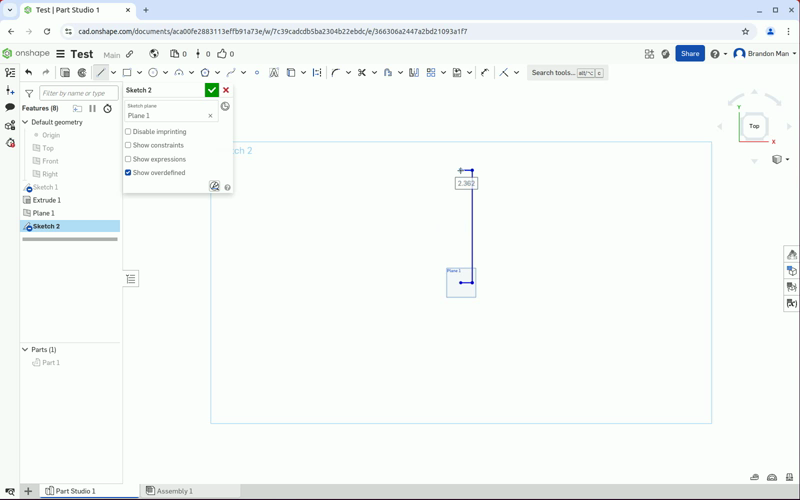
mouse_move(460, 282)
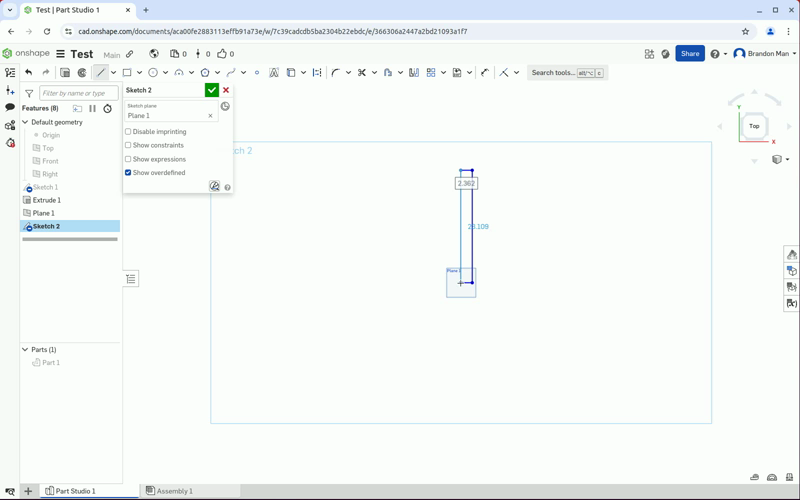
key_up(shift)
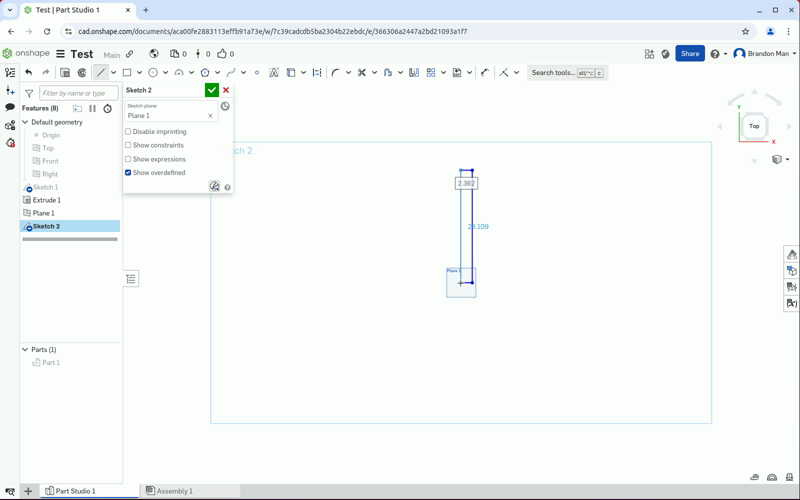
click(460, 282)
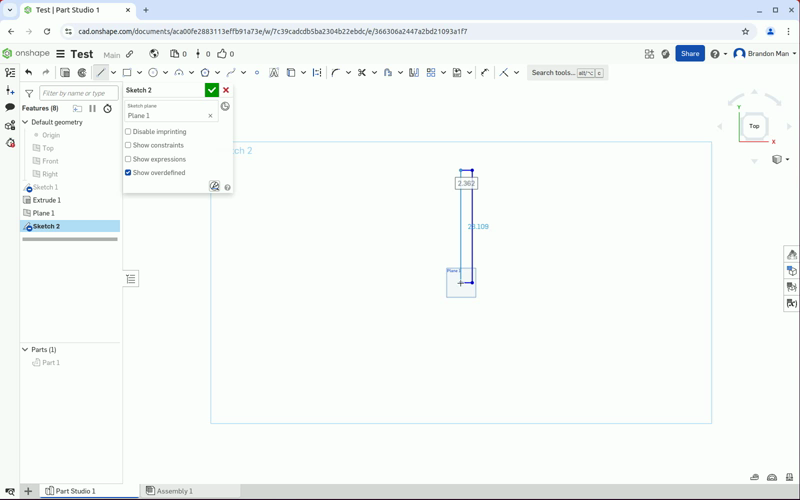
key(esc)
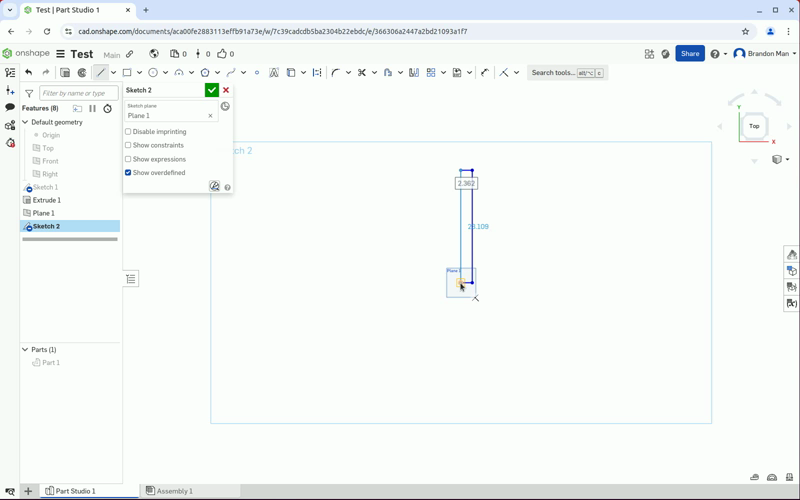
mouse_move(467, 252)
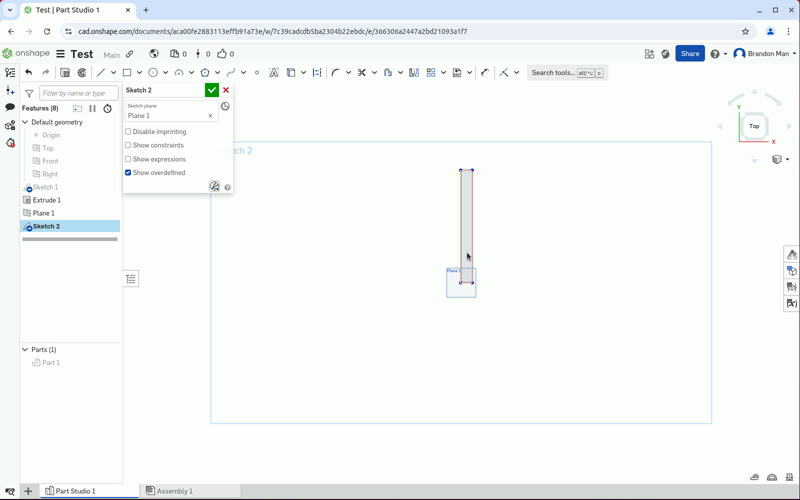
scroll(6)
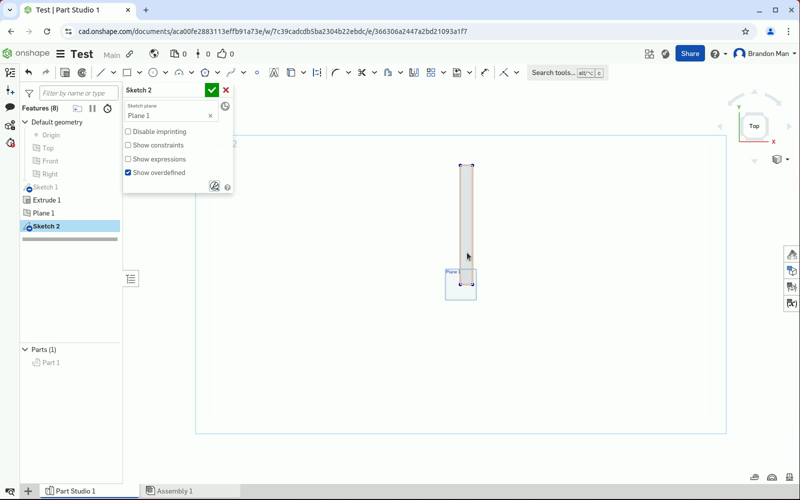
scroll(6)
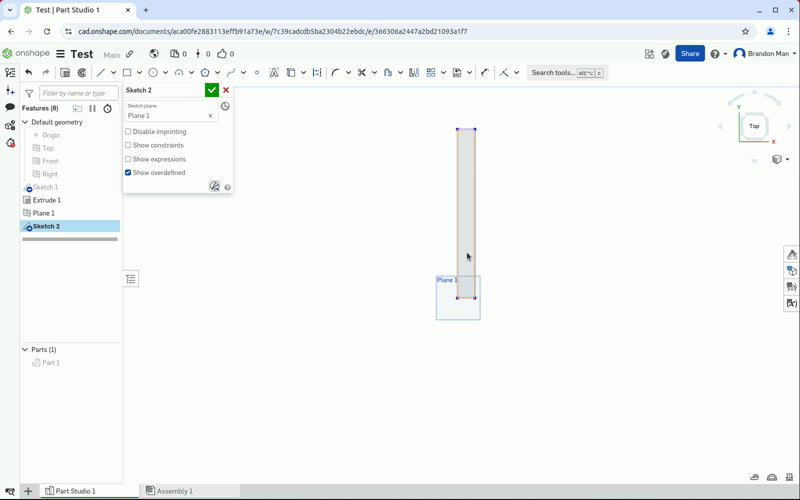
scroll(6)
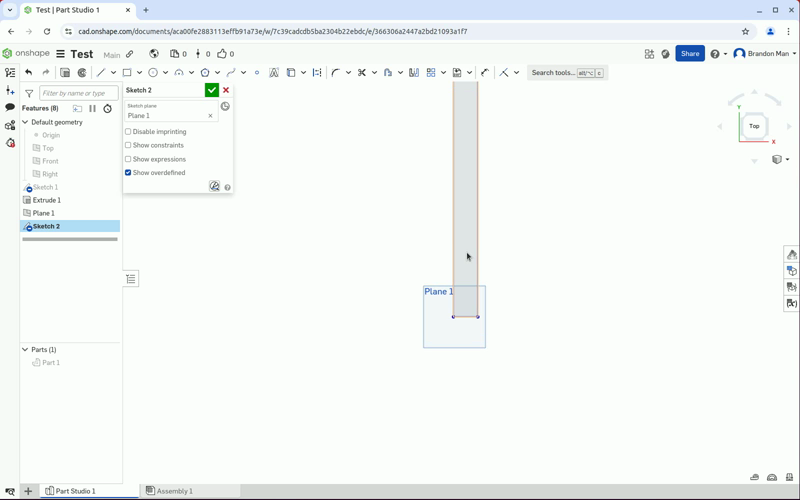
scroll(6)
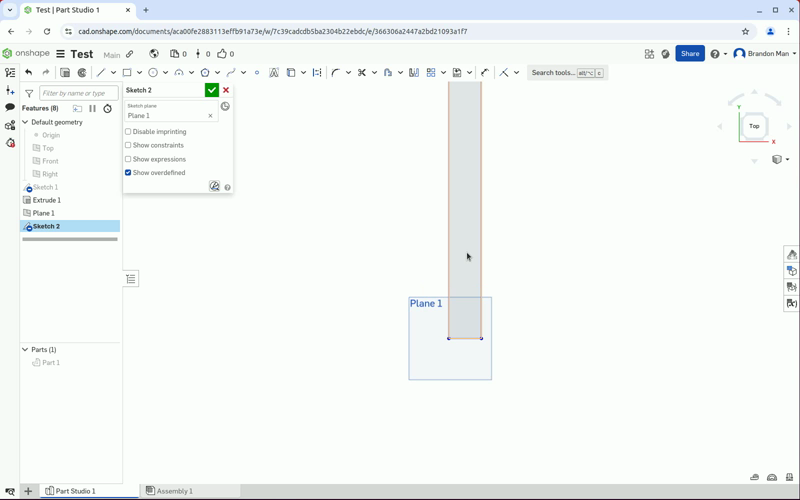
scroll(6)
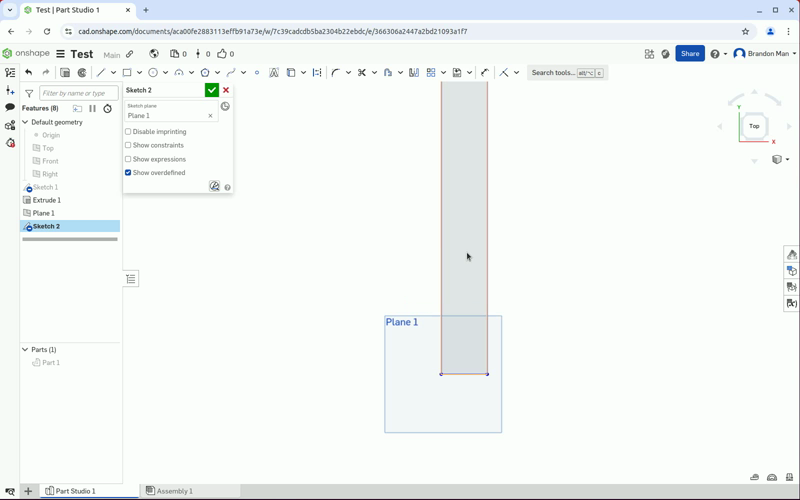
scroll(6)
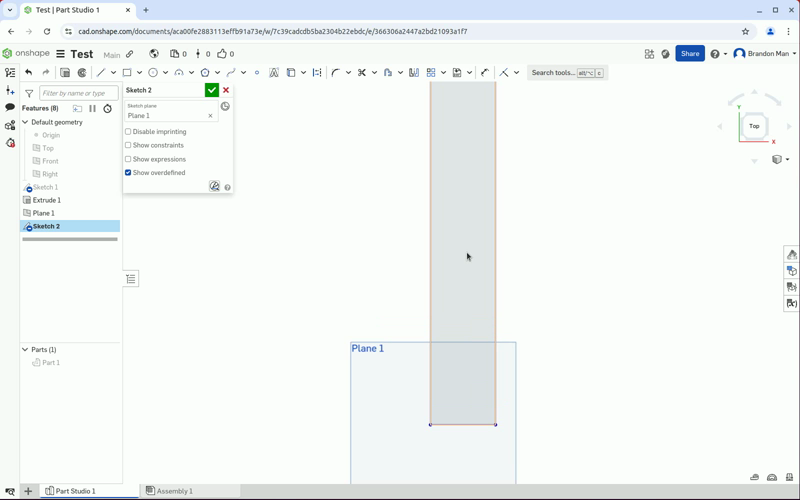
scroll(6)
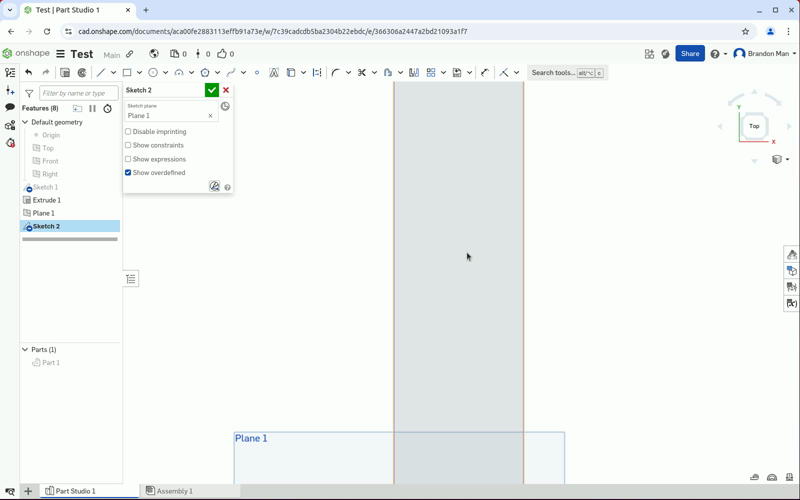
click(467, 252)
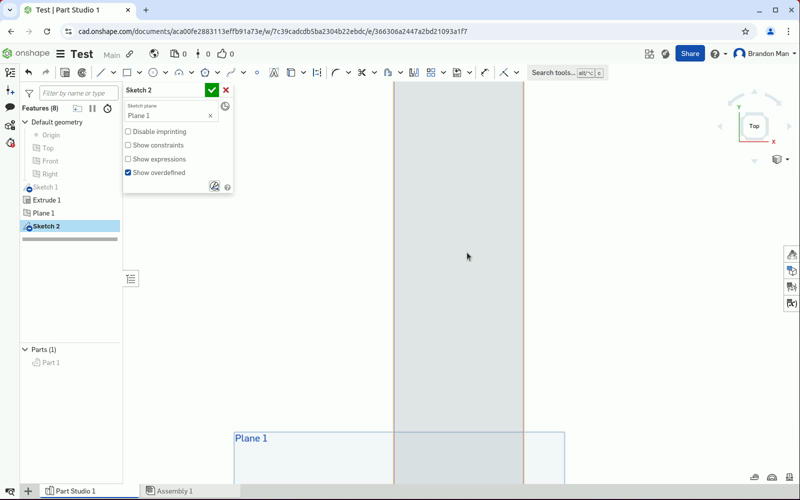
scroll(-6)
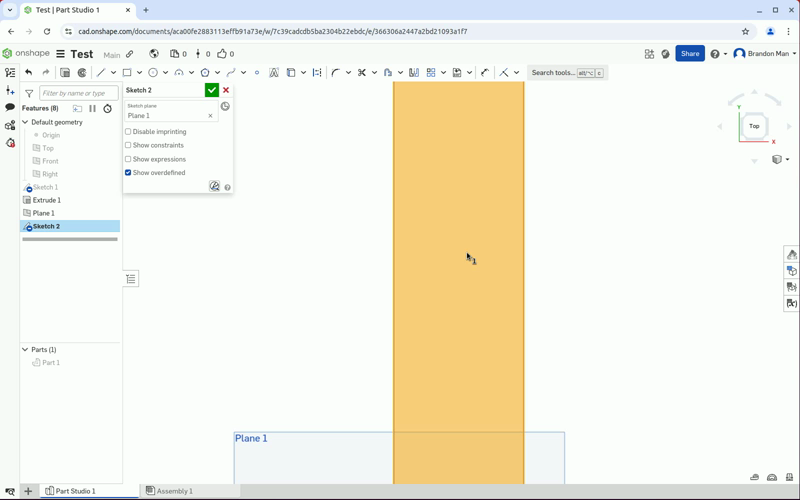
scroll(-6)
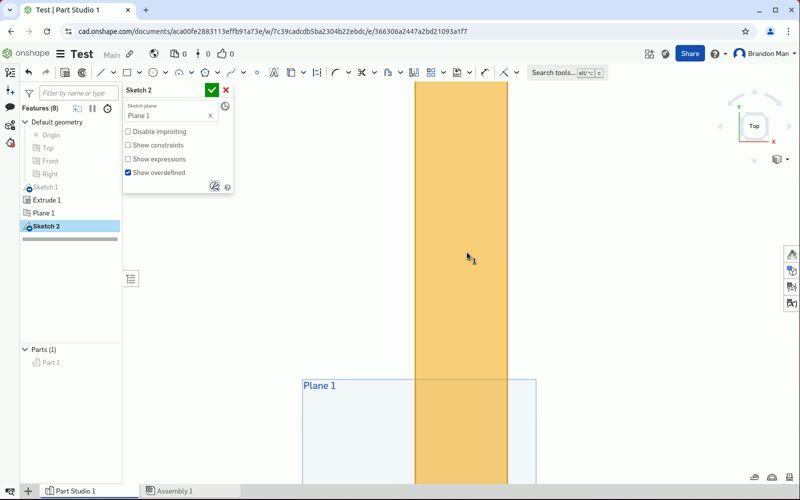
scroll(-6)
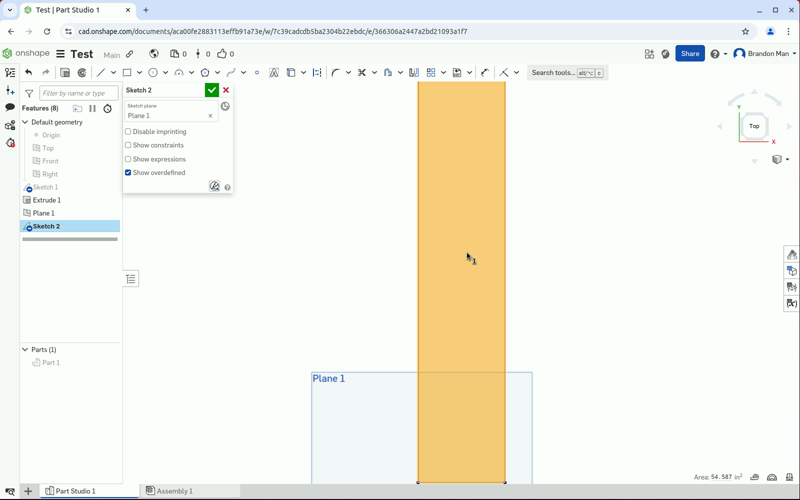
scroll(-6)
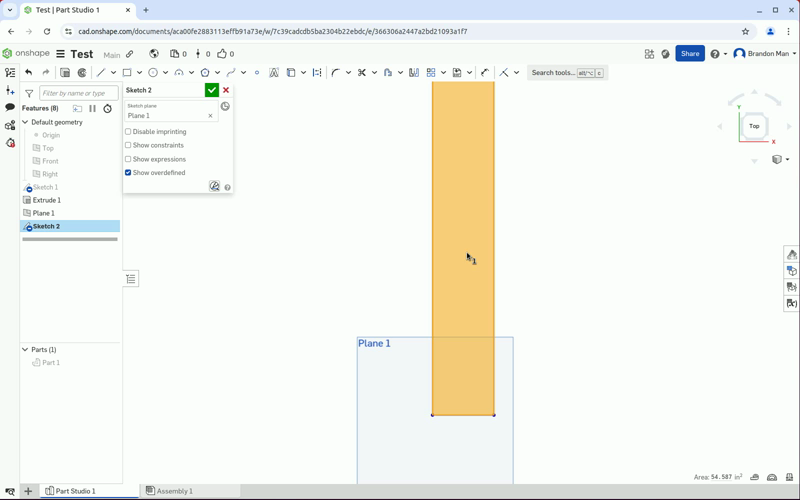
scroll(-6)
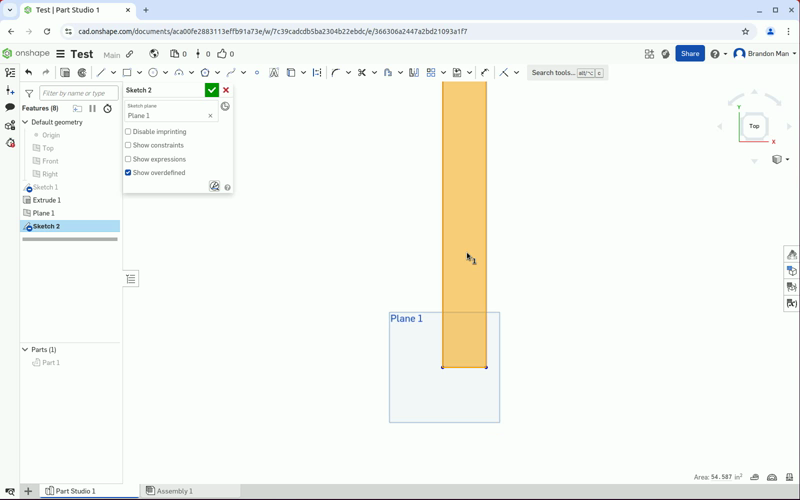
scroll(-6)
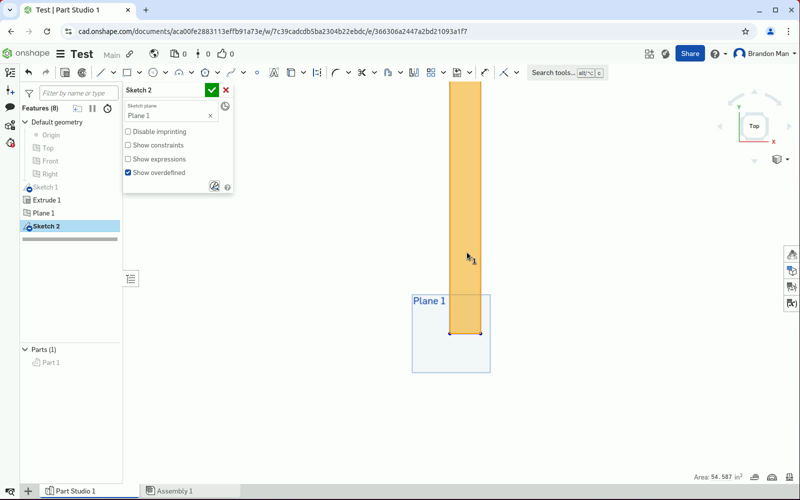
scroll(-6)
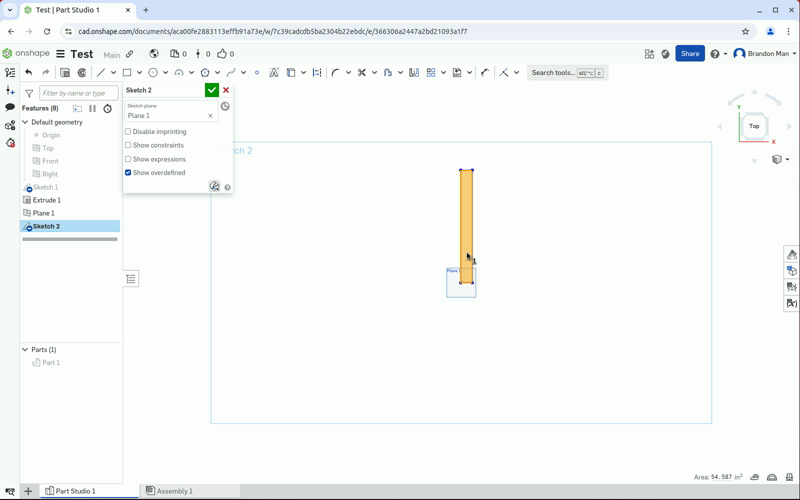
mouse_move(73, 352)
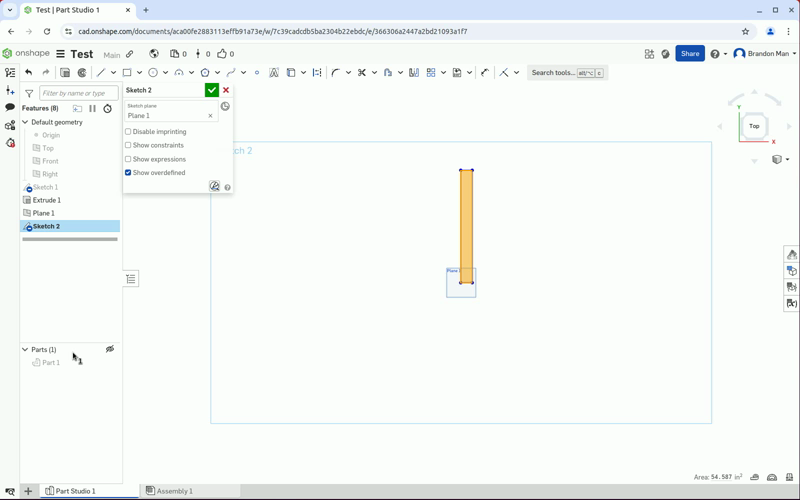
key(shift+y)
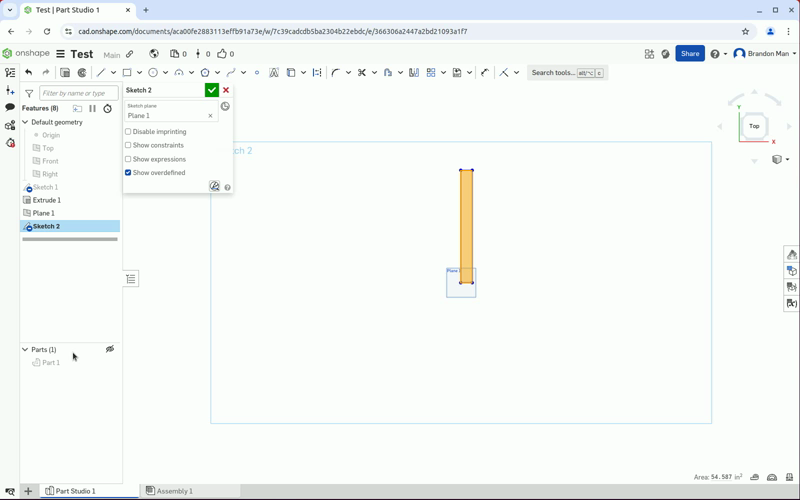
key(shift+e)
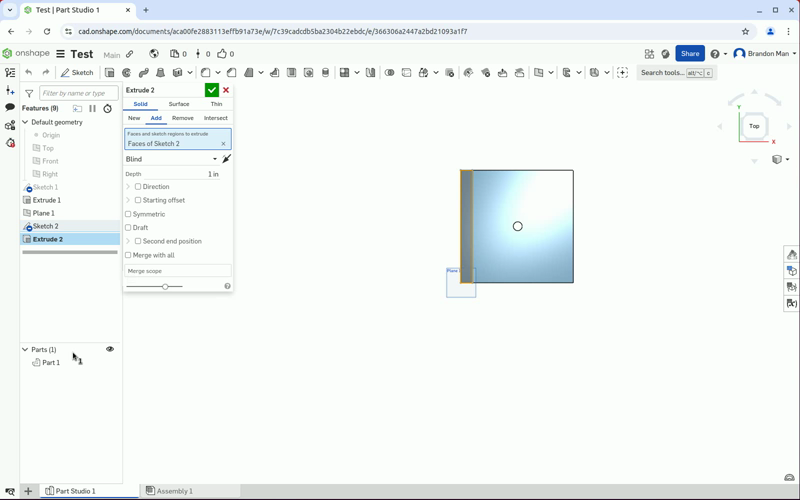
mouse_move(143, 106)
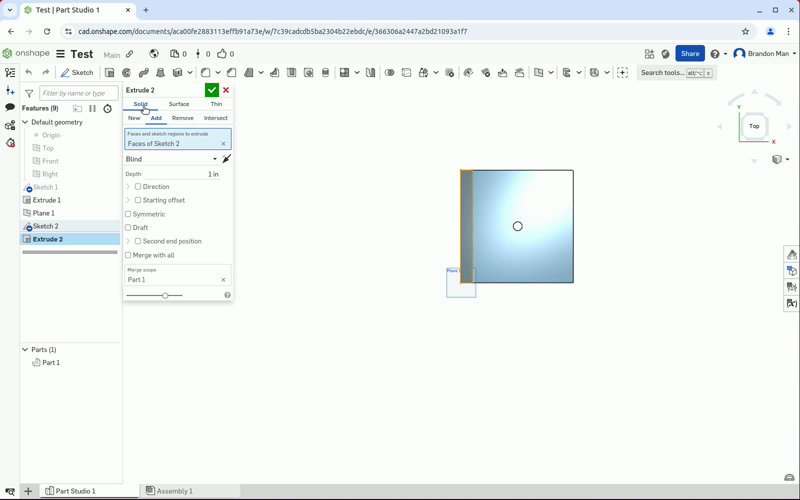
click(143, 106)
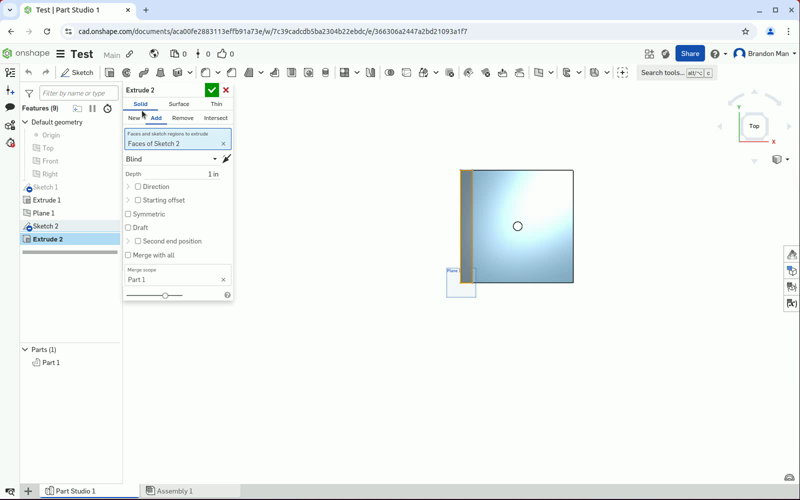
mouse_move(137, 120)
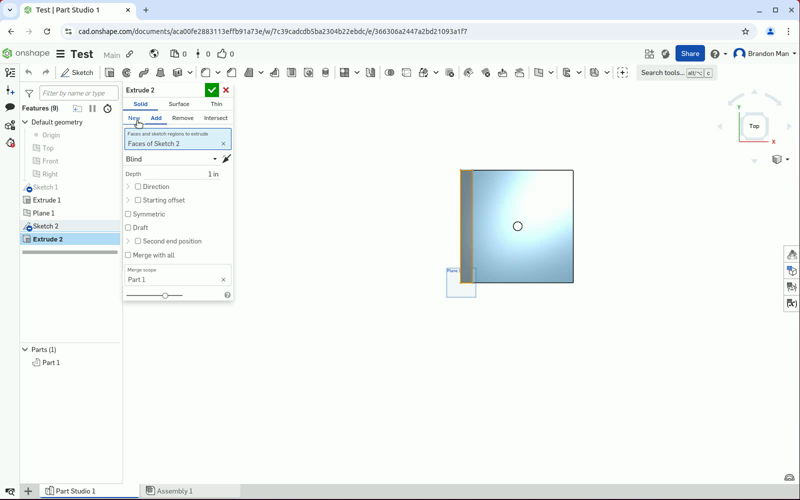
click(137, 120)
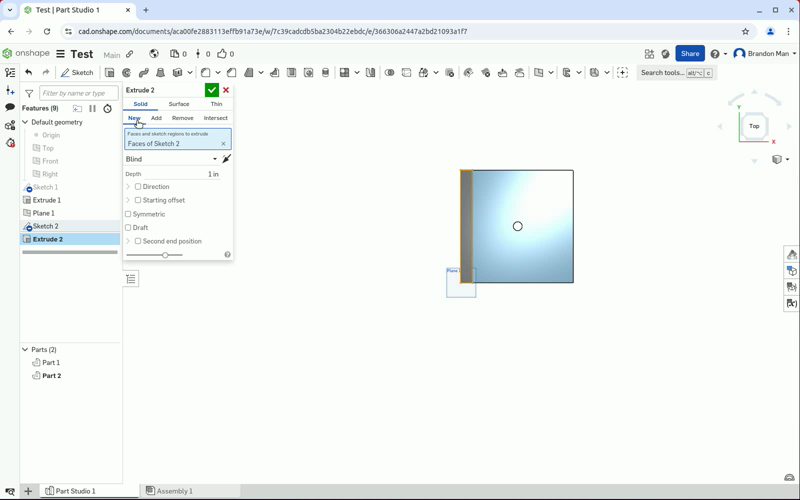
key(tab, 4)
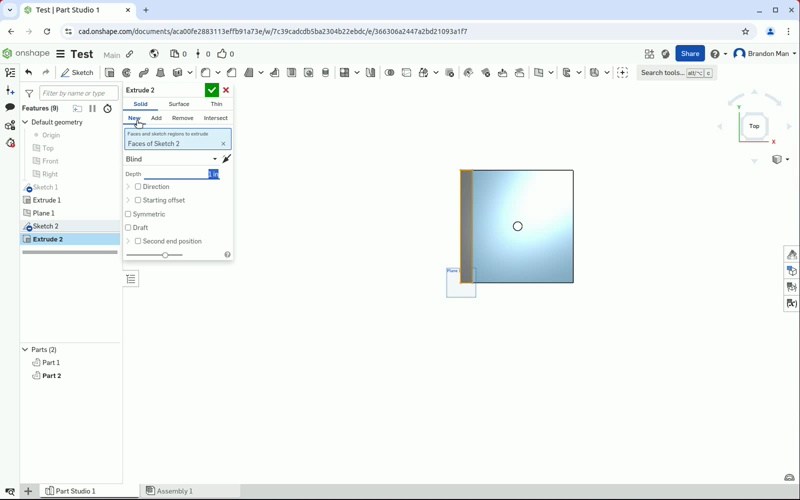
text(3.851)
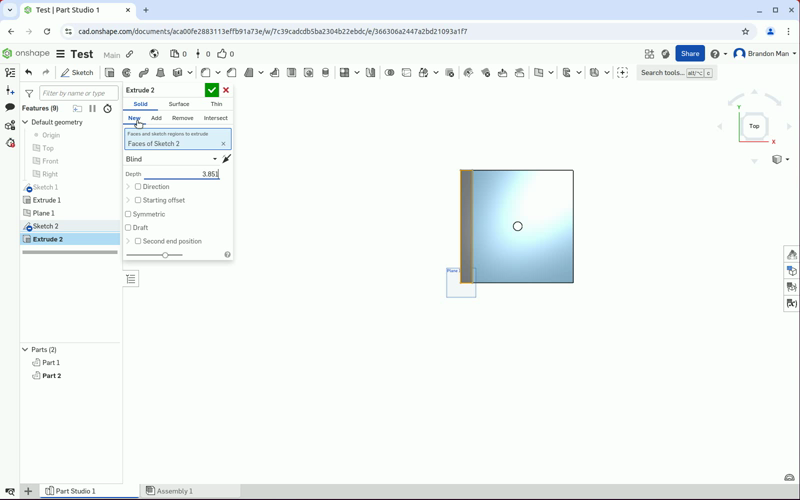
key(enter)
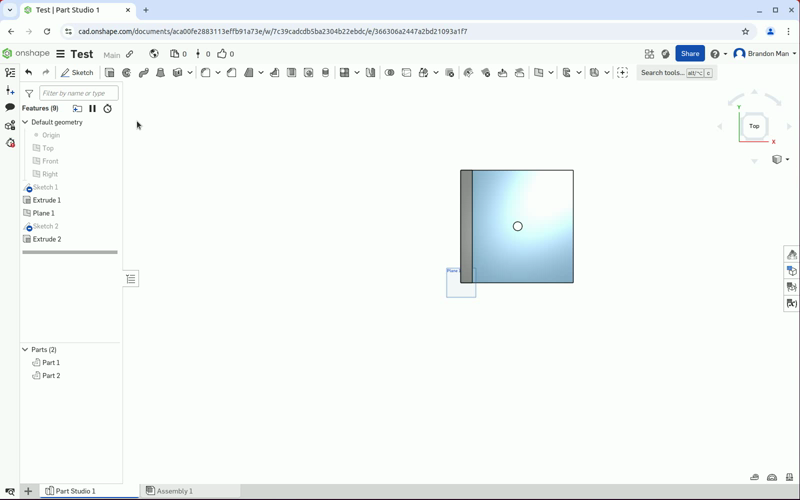
key(shift+h)
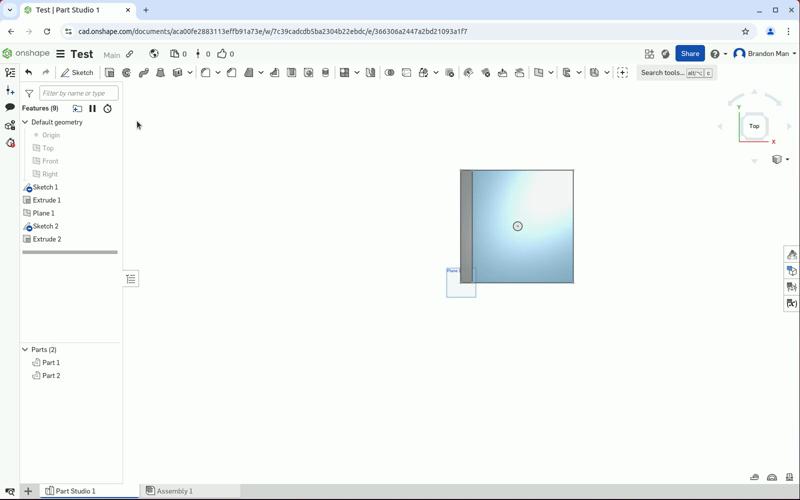
key(shift+h)
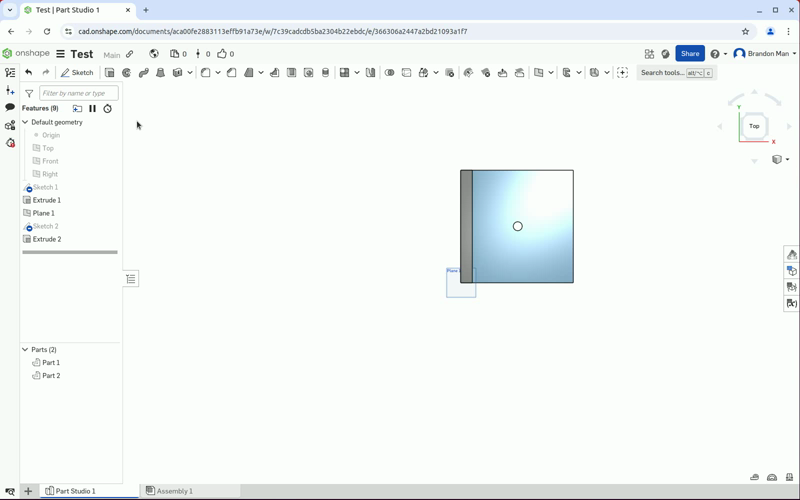
mouse_move(73, 189)
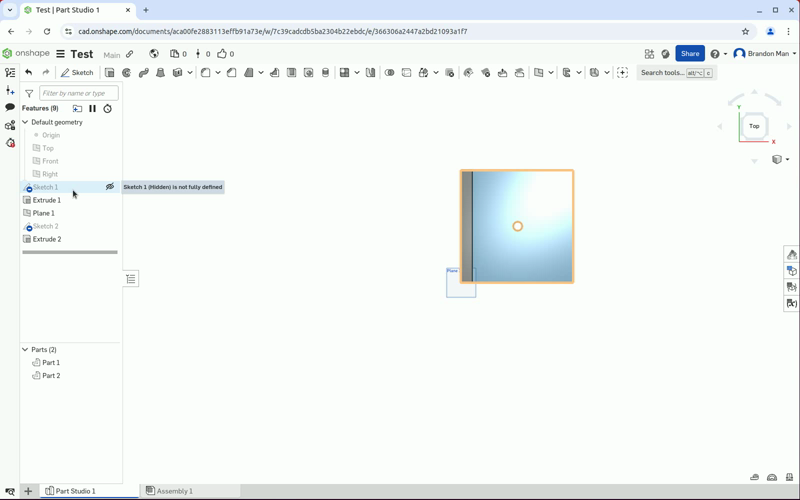
click(73, 189)
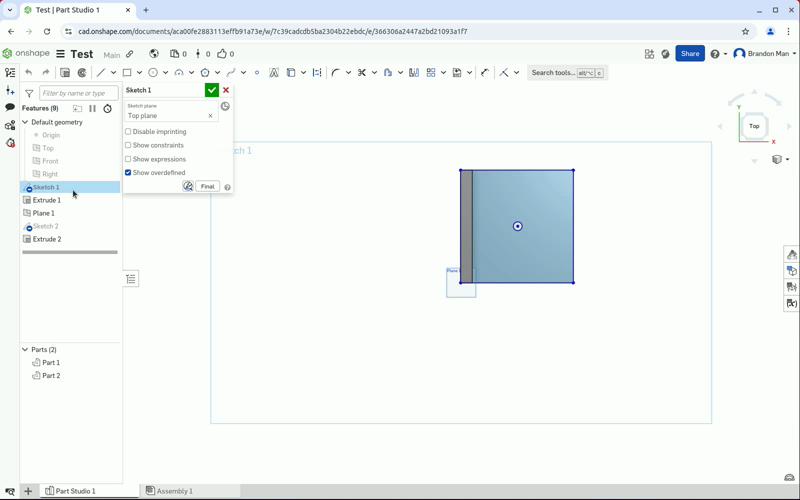
mouse_move(229, 92)
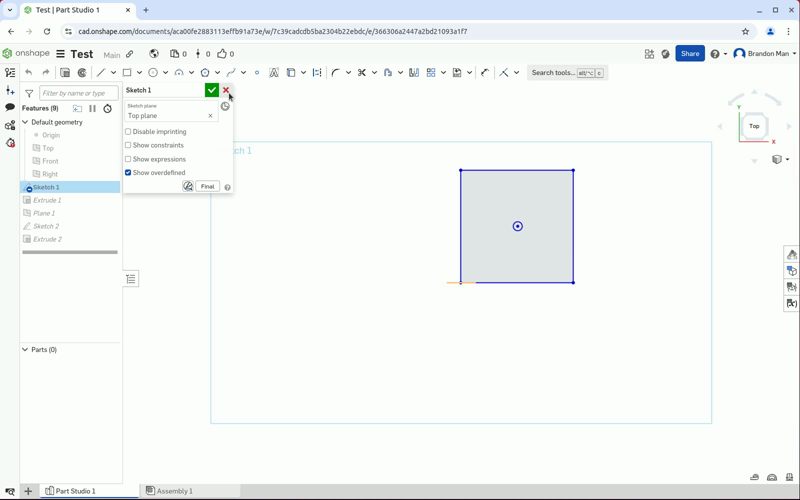
click(229, 92)
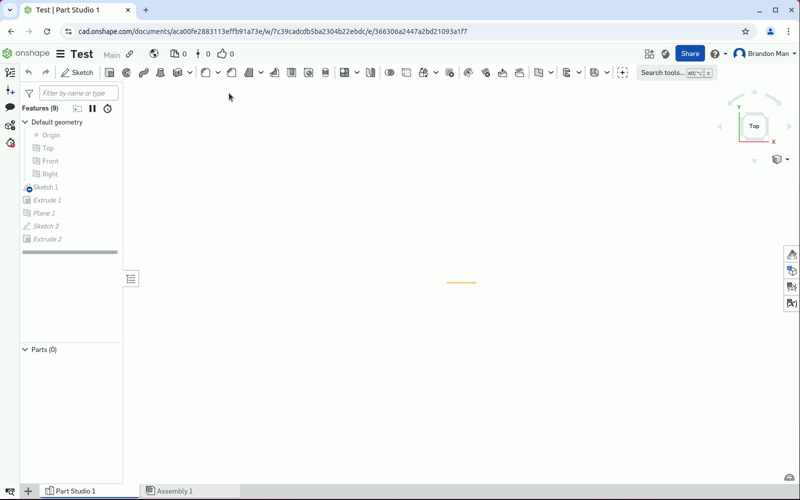
key(shift+s)
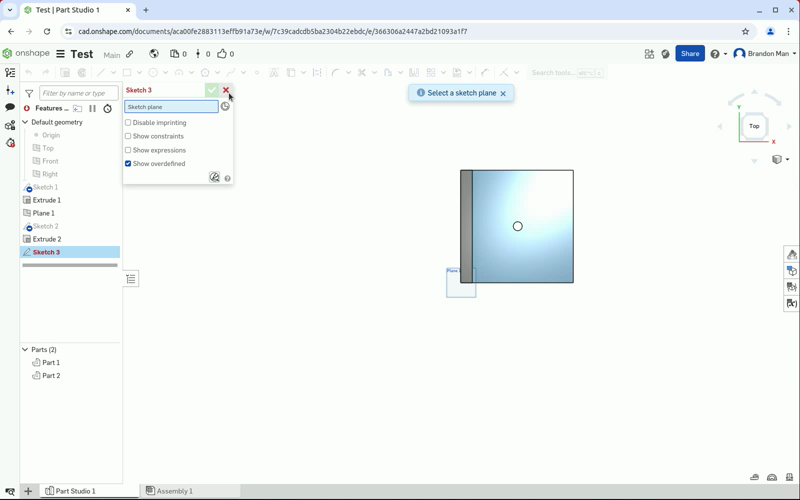
mouse_move(73, 215)
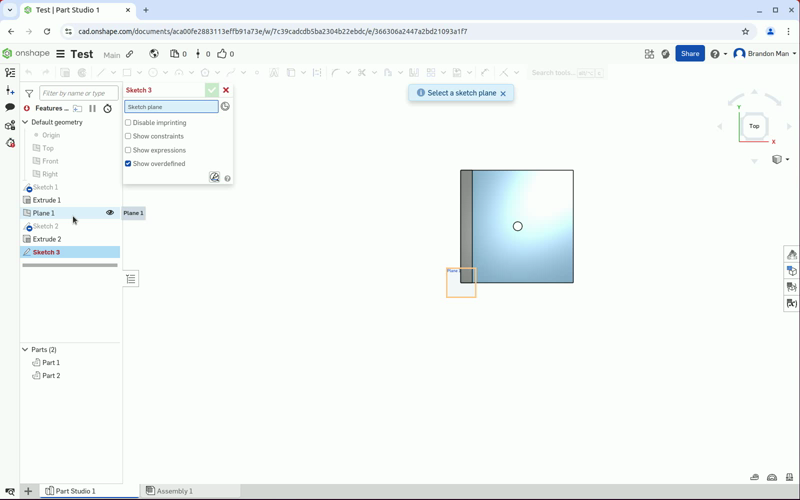
click(73, 215)
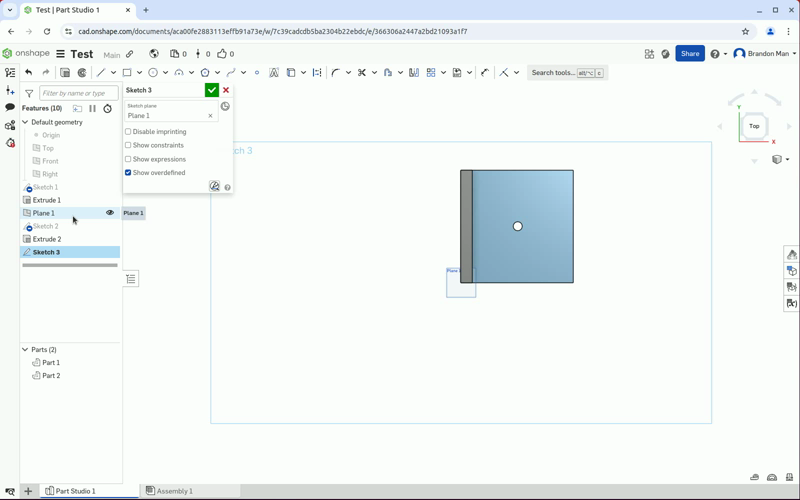
mouse_move(73, 352)
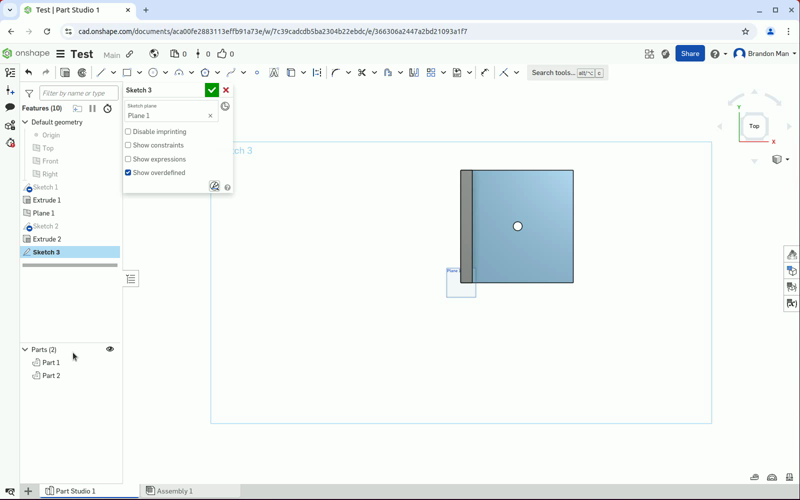
key(y)
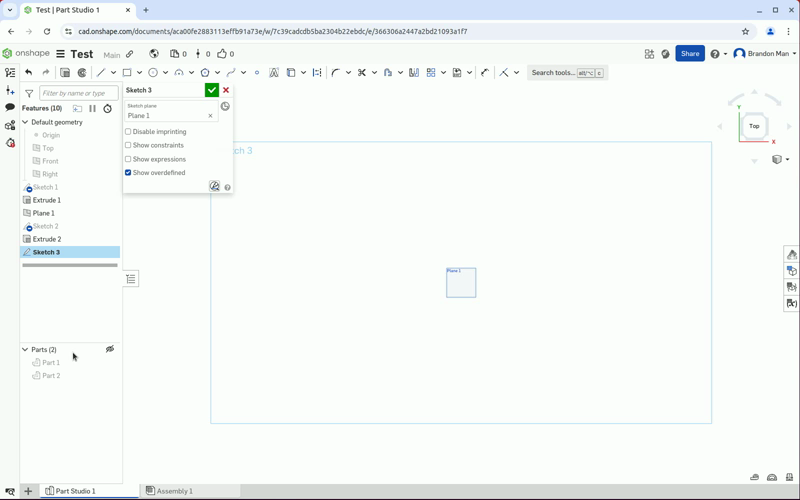
key(l)
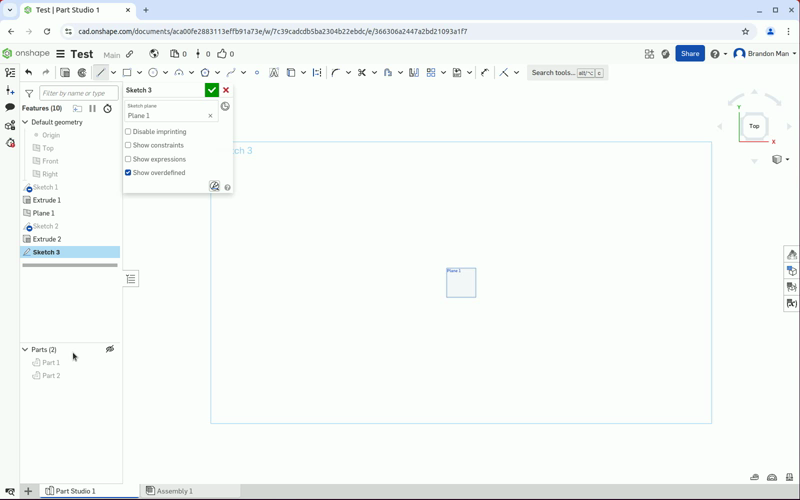
key_down(shift)
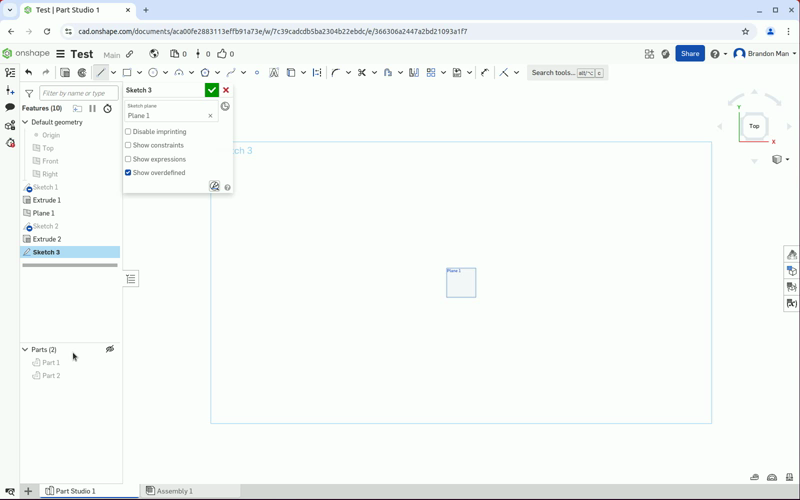
mouse_move(561, 282)
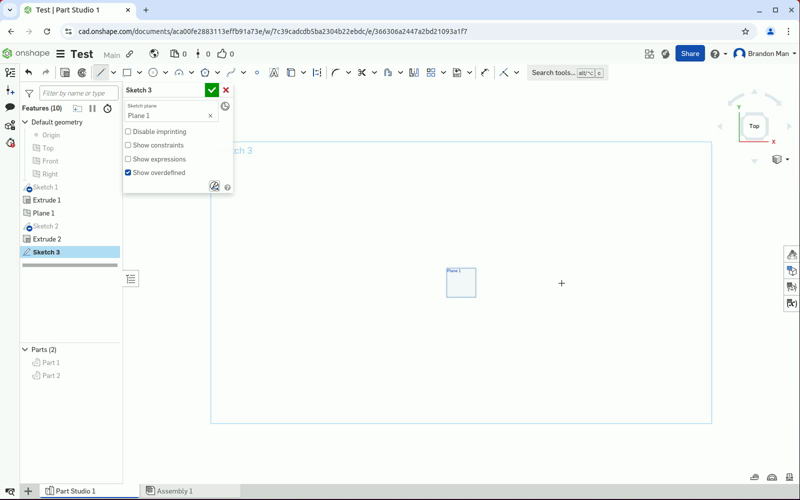
click(561, 282)
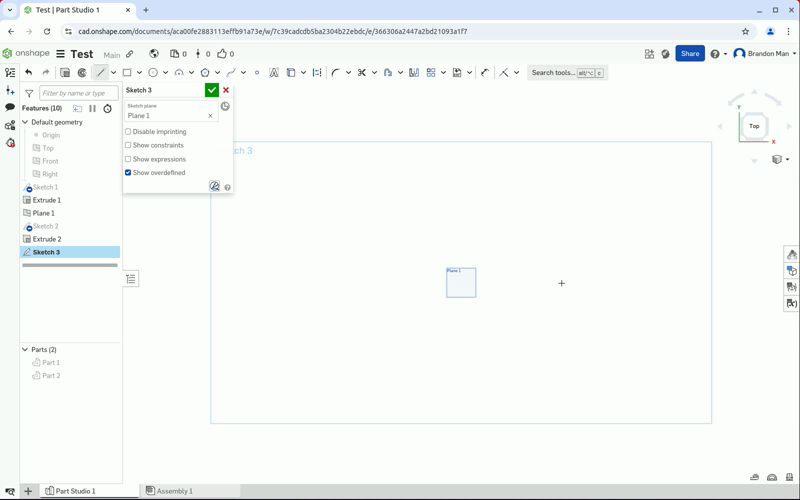
key_up(shift)
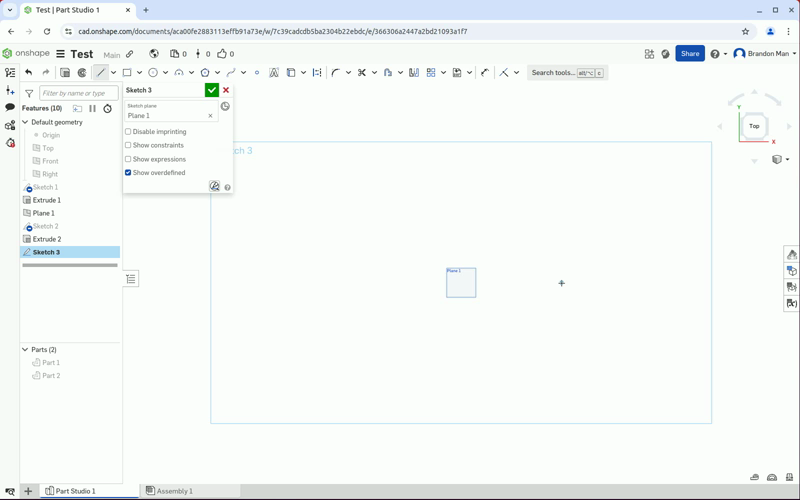
key_down(shift)
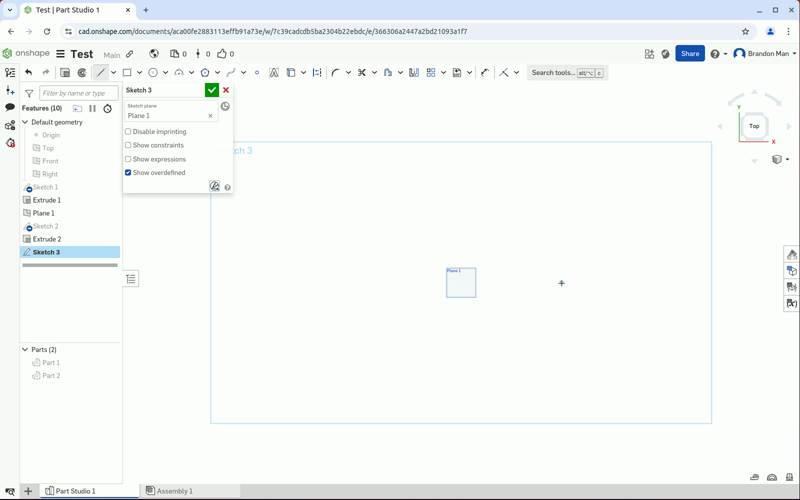
mouse_move(589, 282)
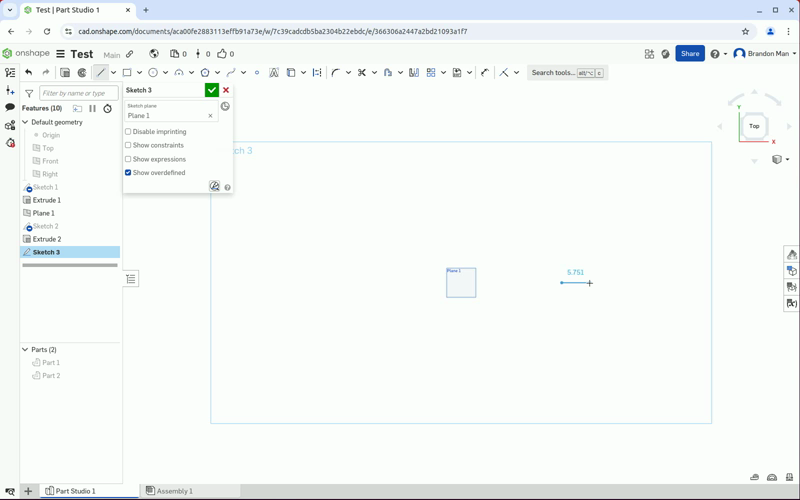
mouse_move(573, 282)
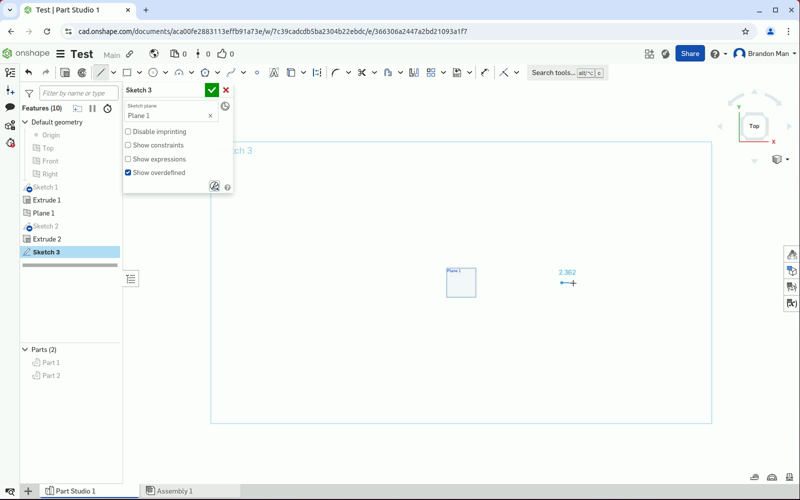
click(573, 282)
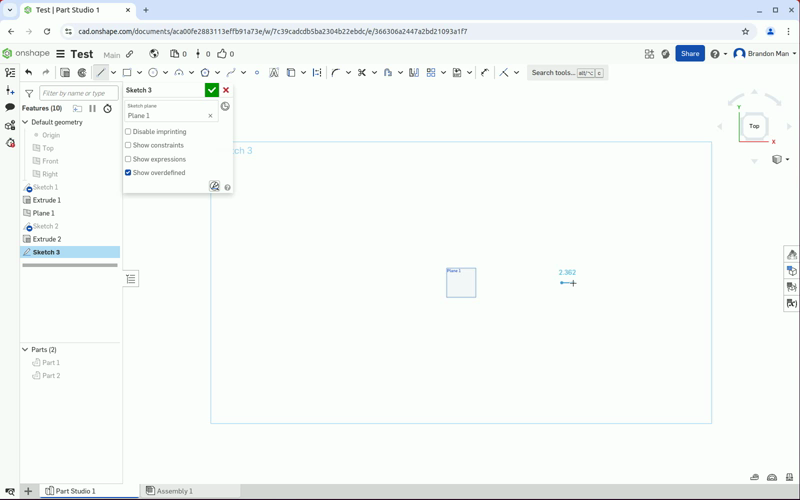
key_up(shift)
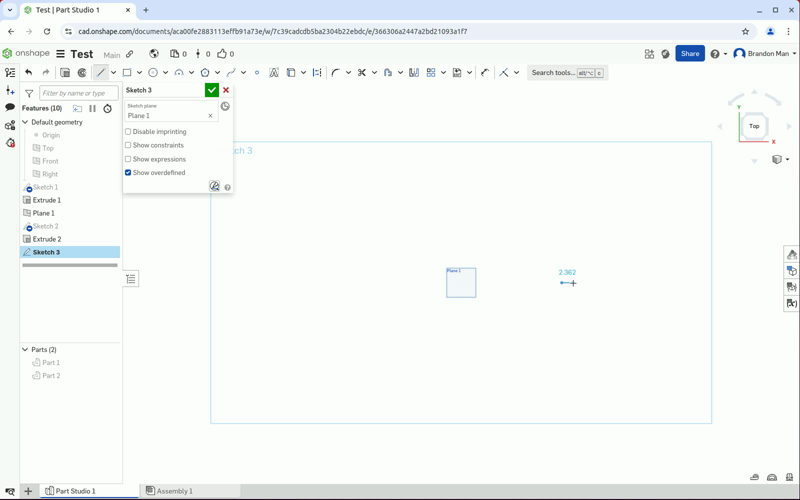
key_down(shift)
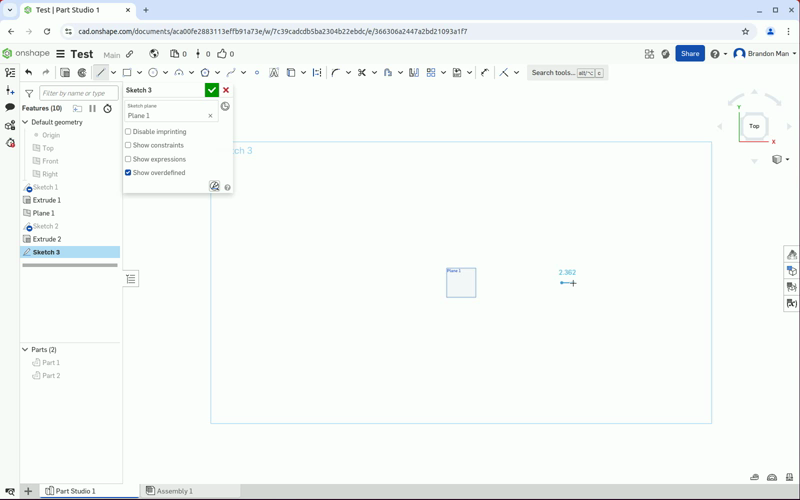
mouse_move(573, 170)
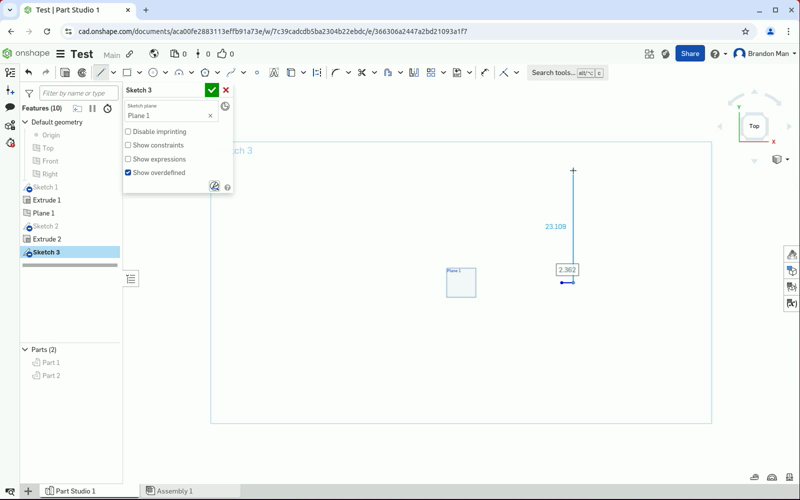
click(573, 170)
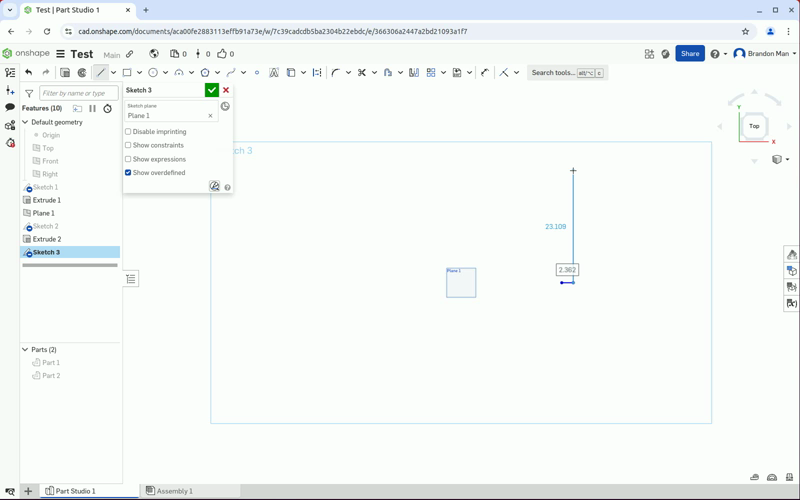
key_up(shift)
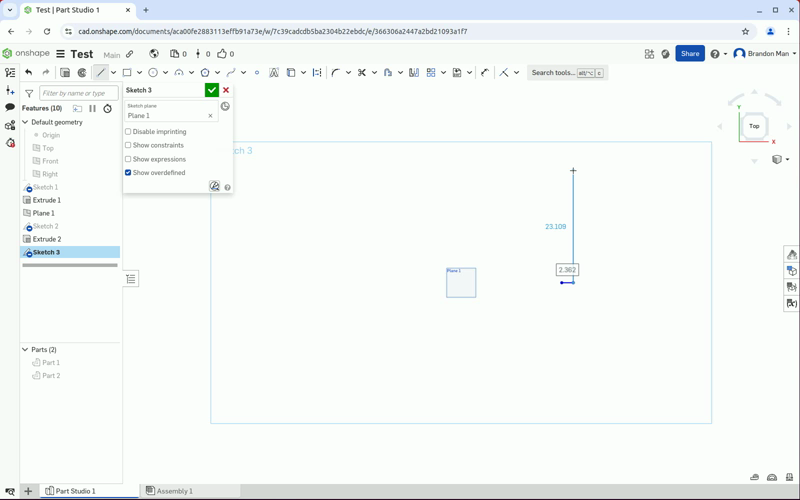
key_down(shift)
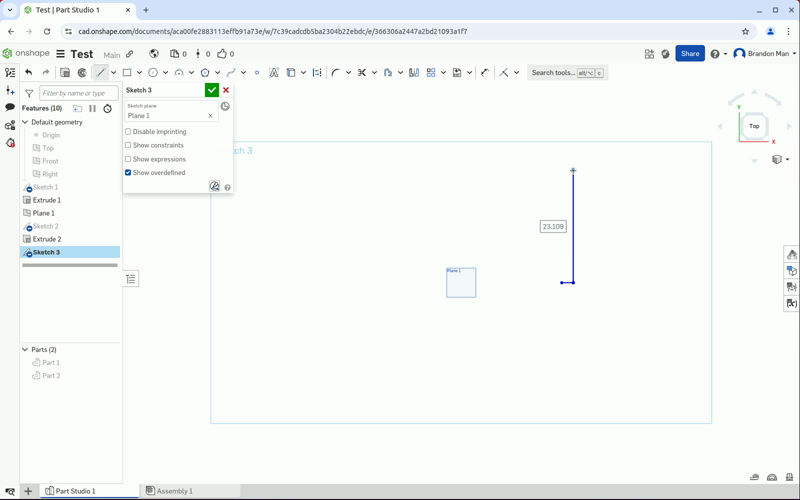
mouse_move(589, 170)
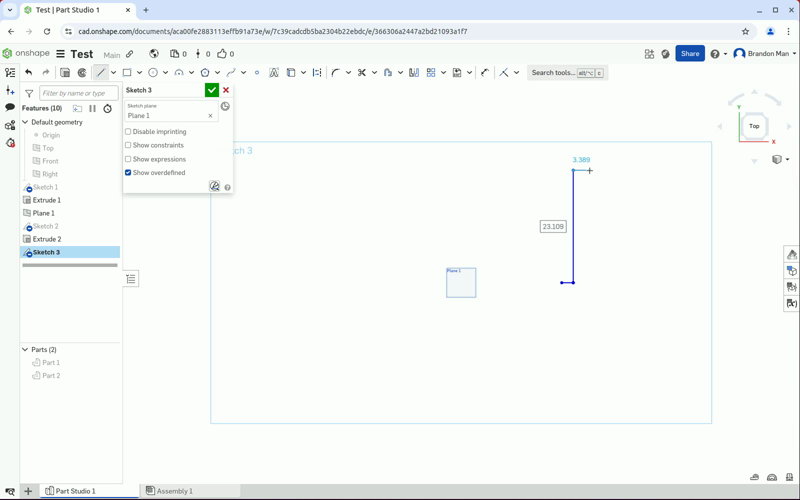
mouse_move(561, 170)
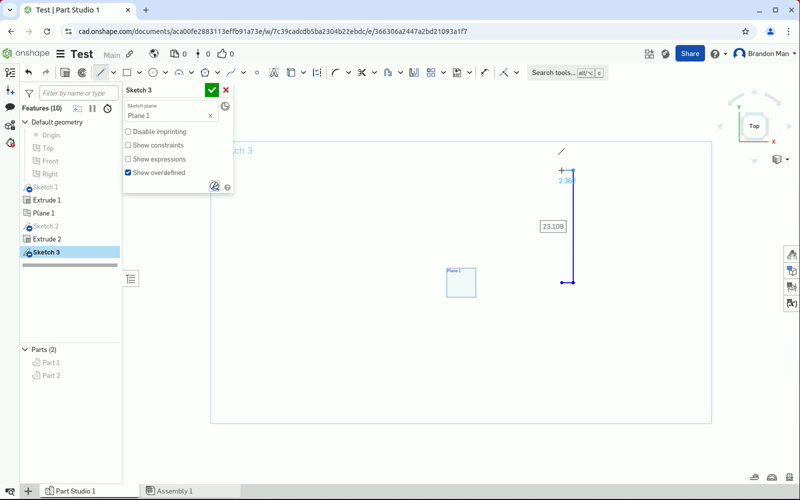
click(561, 170)
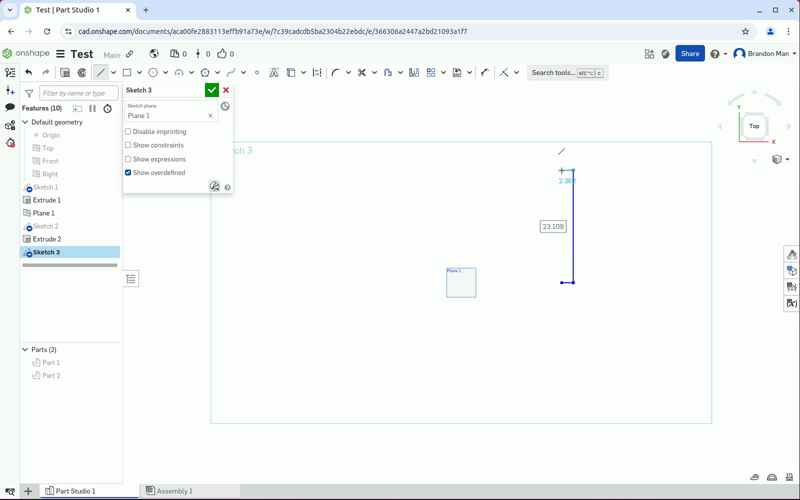
key_up(shift)
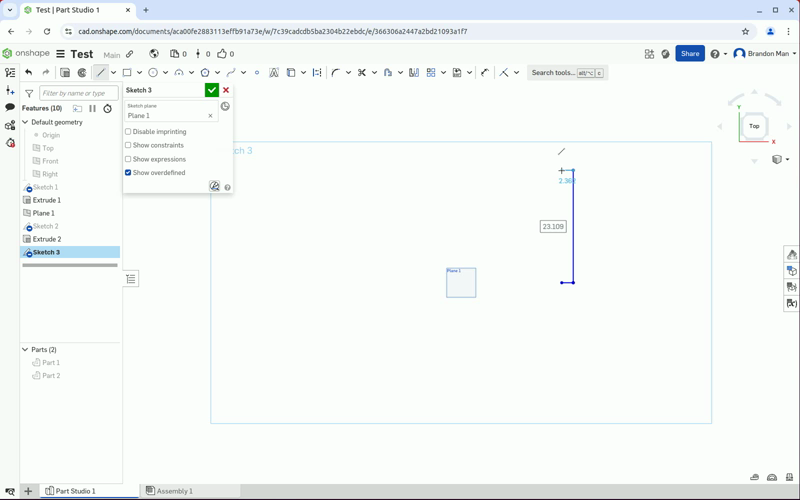
key_down(shift)
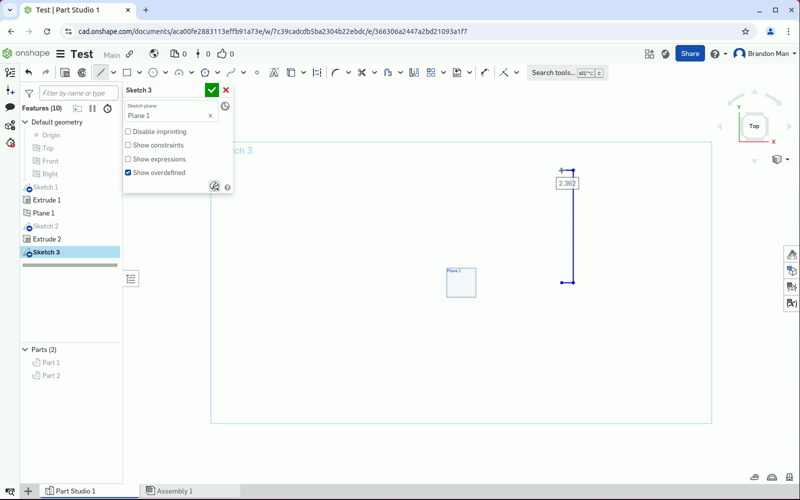
mouse_move(561, 282)
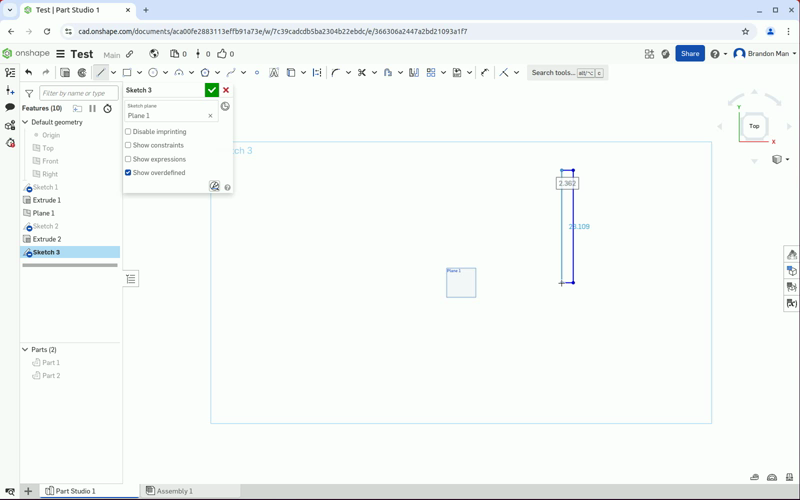
key_up(shift)
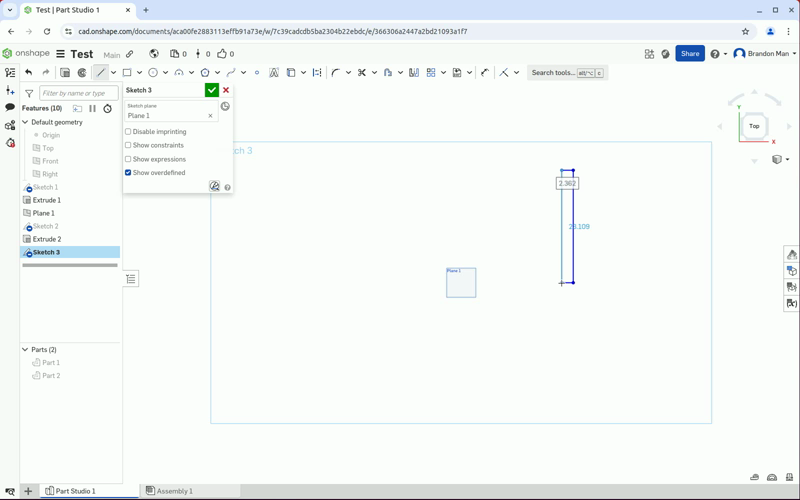
click(561, 282)
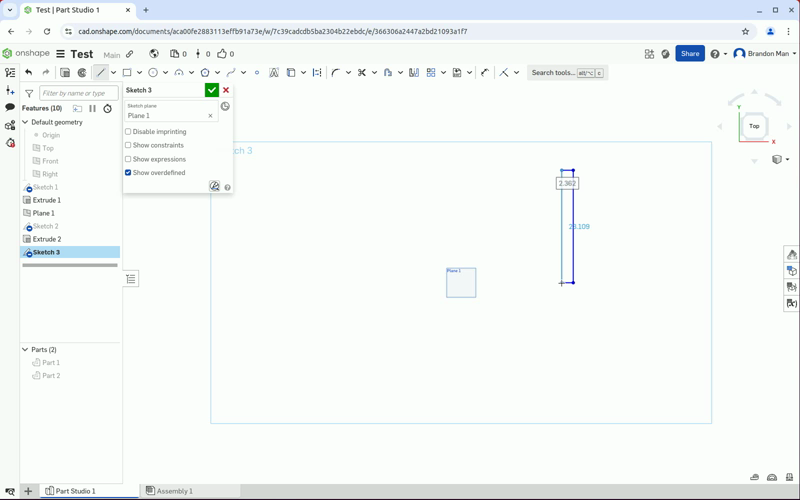
key(esc)
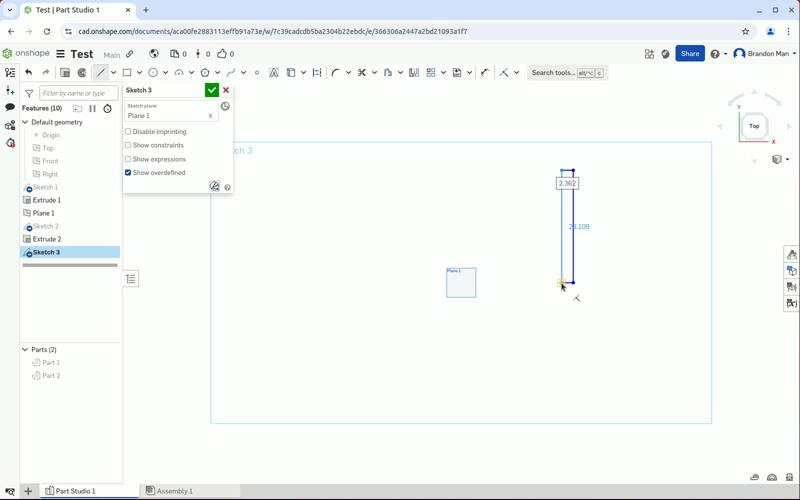
mouse_move(563, 205)
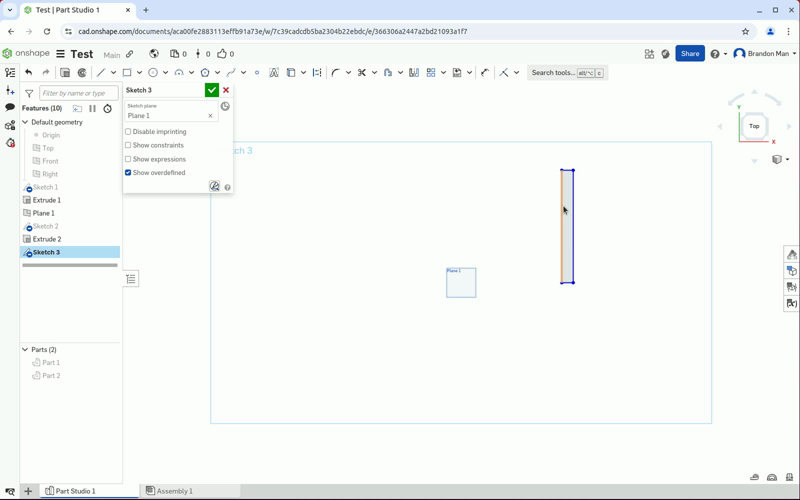
scroll(6)
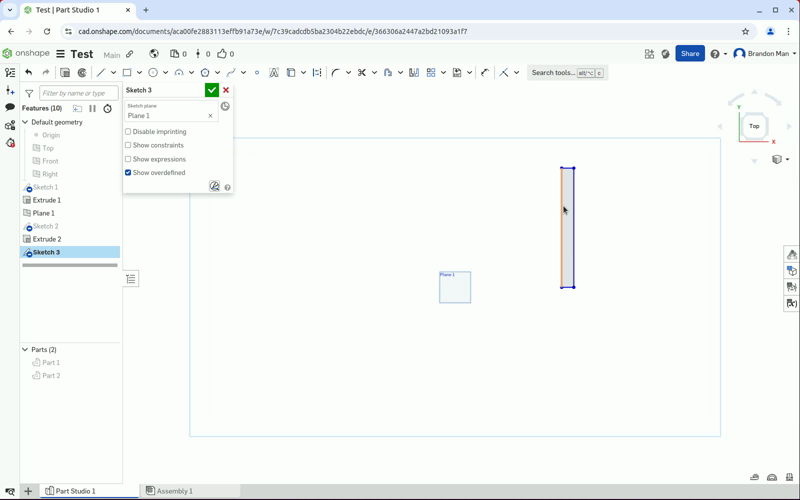
scroll(6)
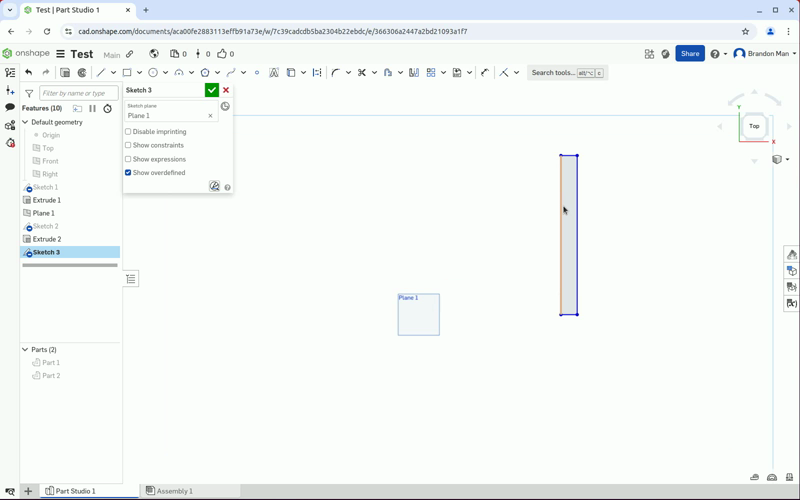
scroll(6)
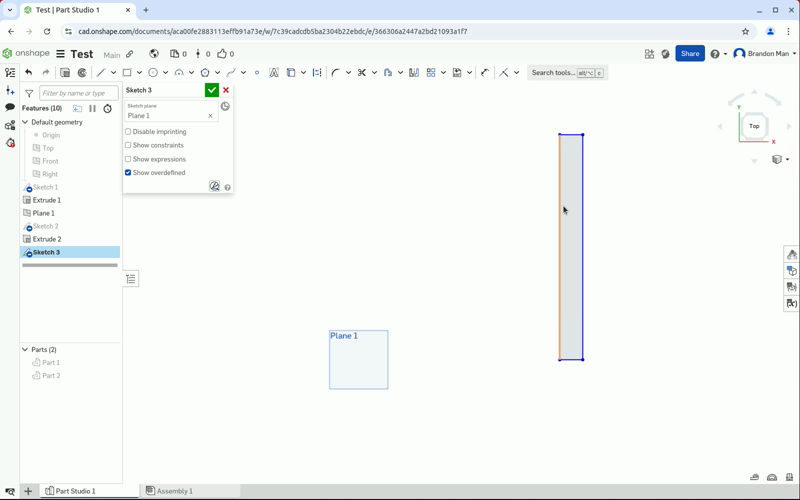
scroll(6)
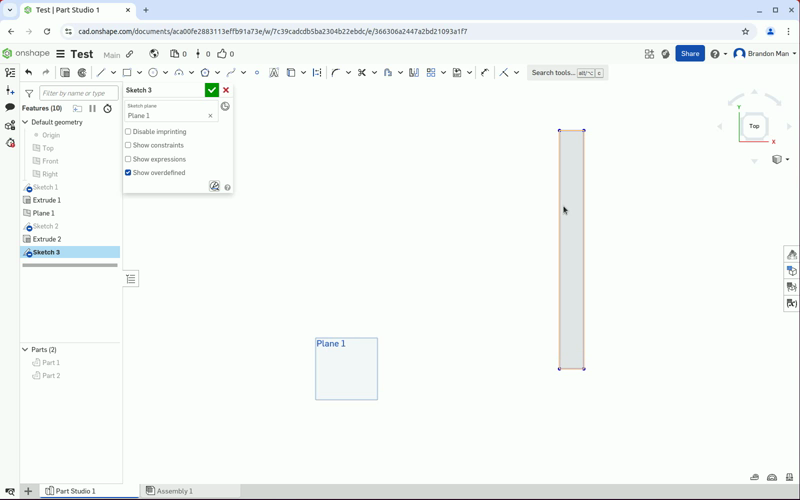
scroll(6)
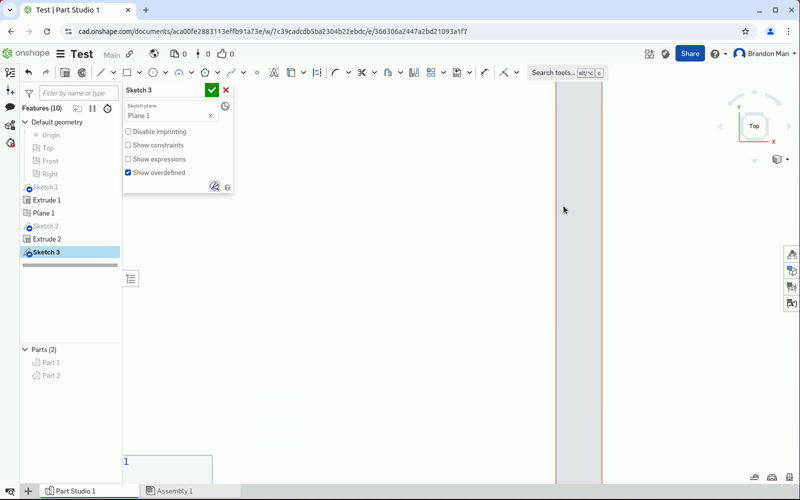
scroll(6)
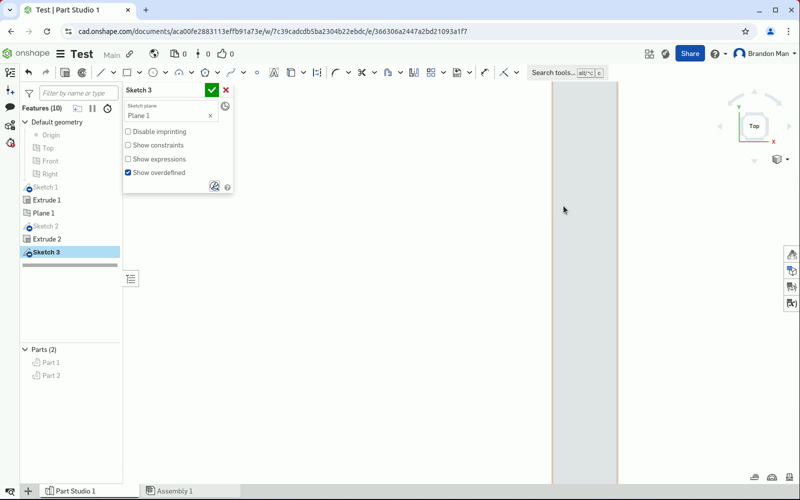
scroll(6)
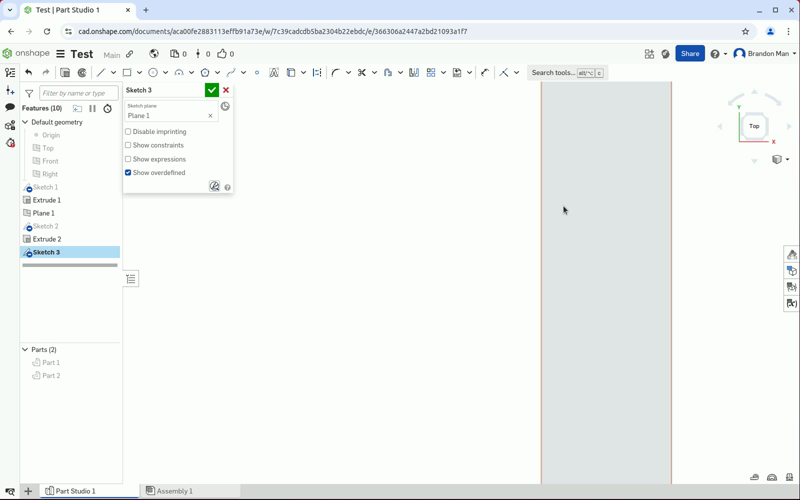
click(563, 205)
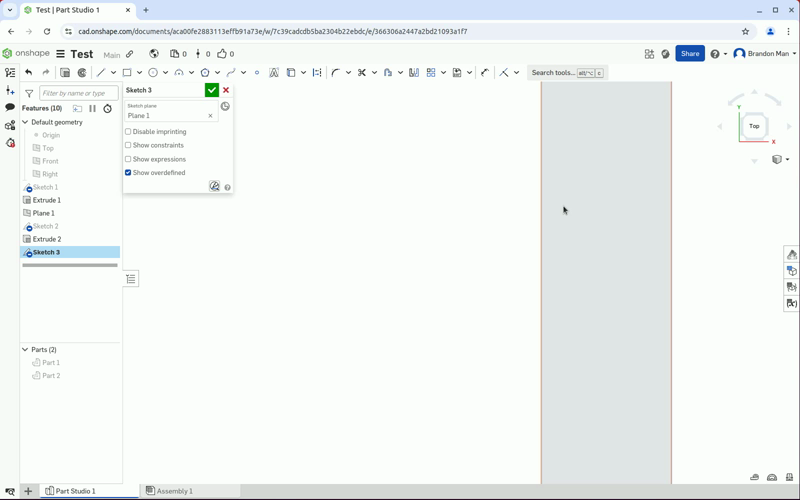
scroll(-6)
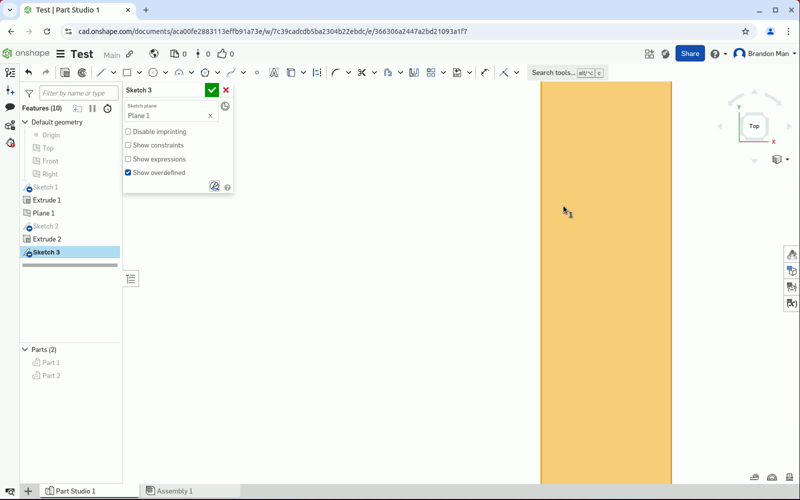
scroll(-6)
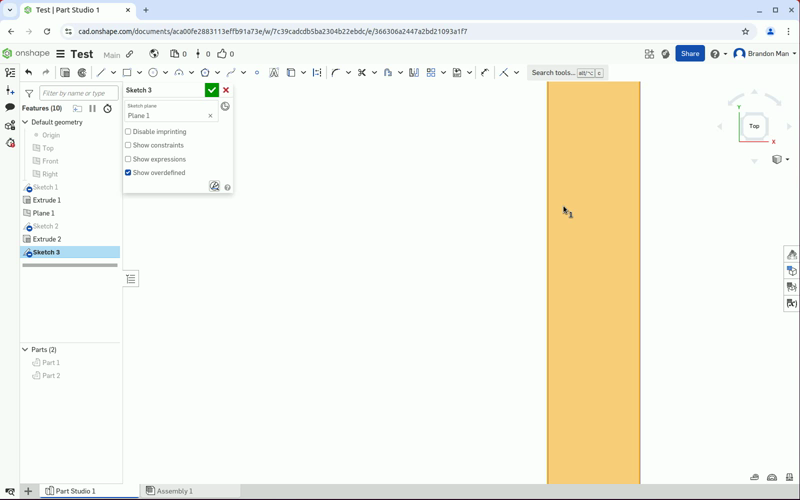
scroll(-6)
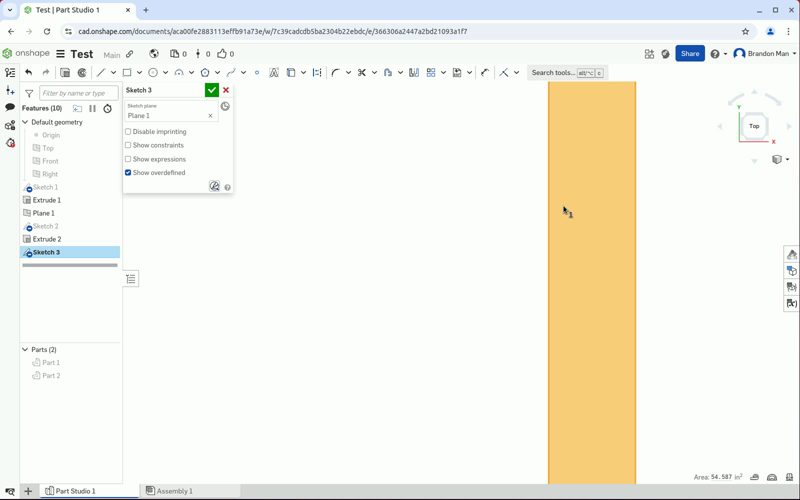
scroll(-6)
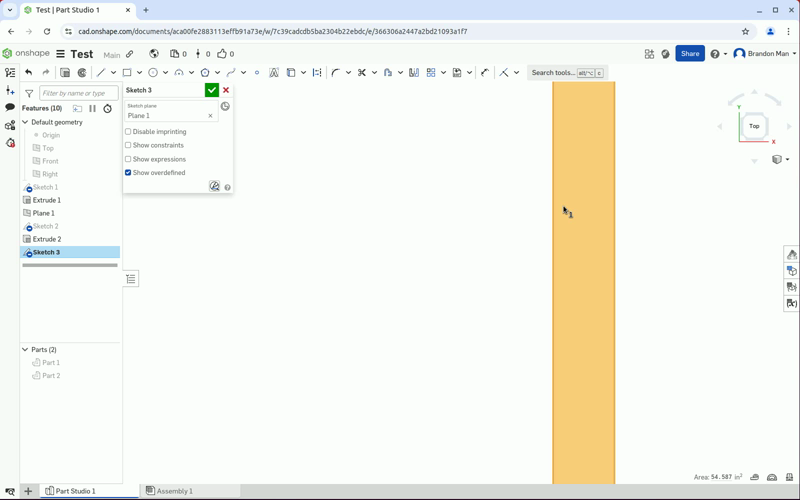
scroll(-6)
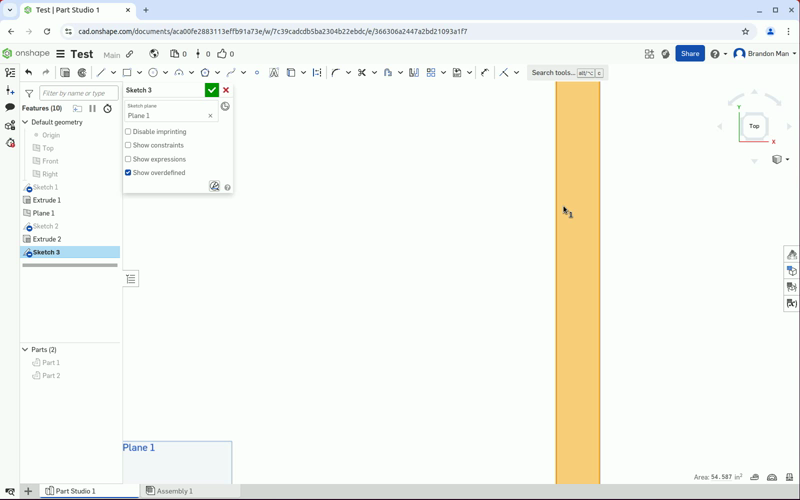
scroll(-6)
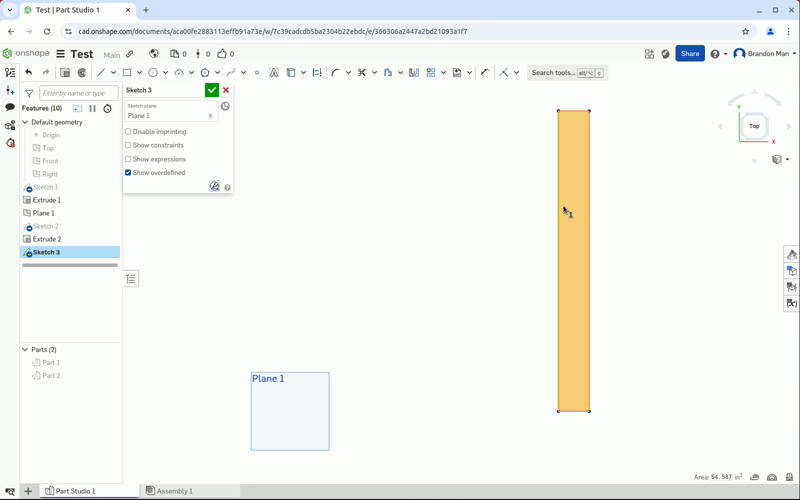
scroll(-6)
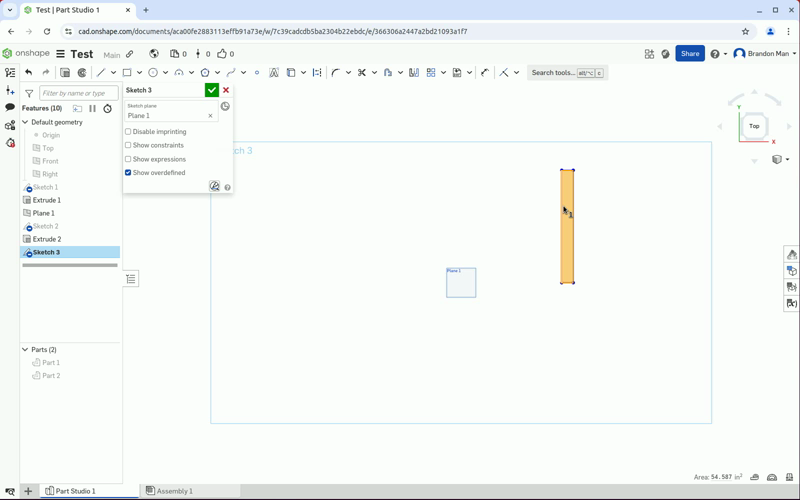
mouse_move(73, 352)
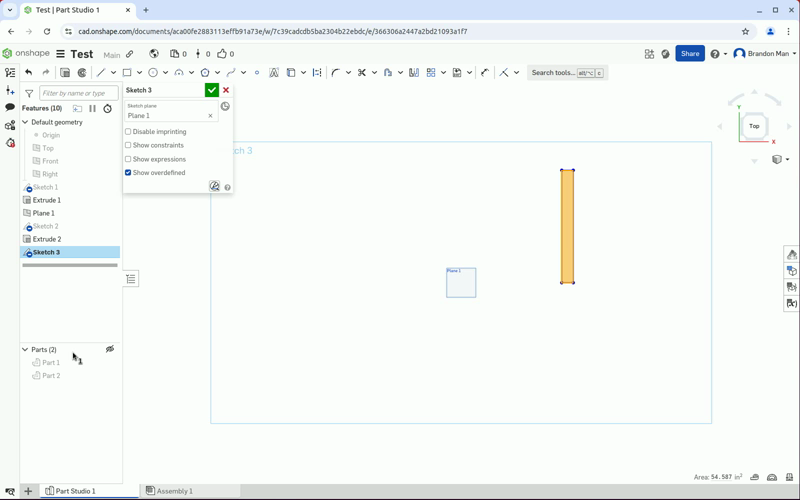
key(shift+y)
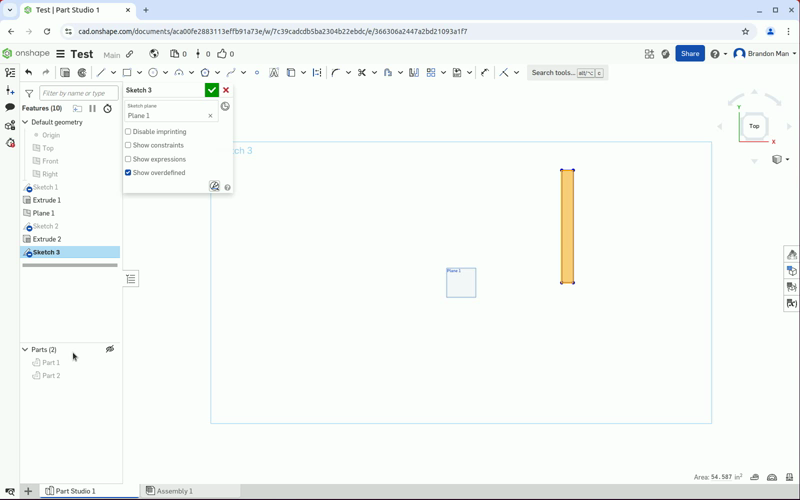
key(shift+e)
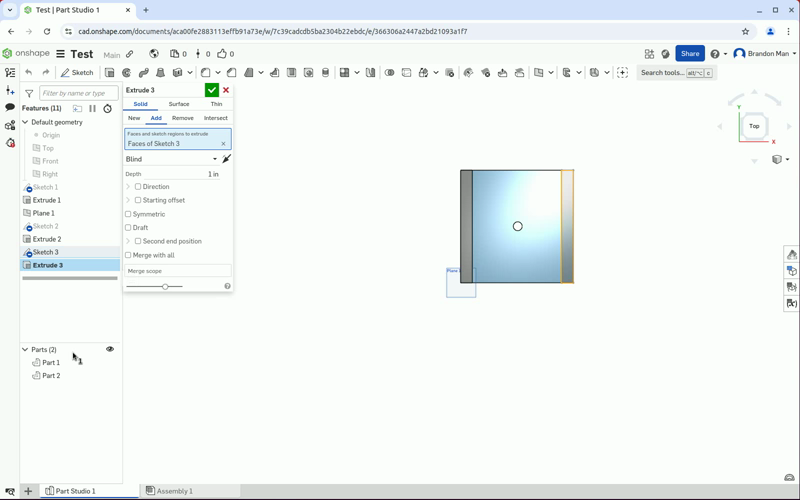
mouse_move(143, 106)
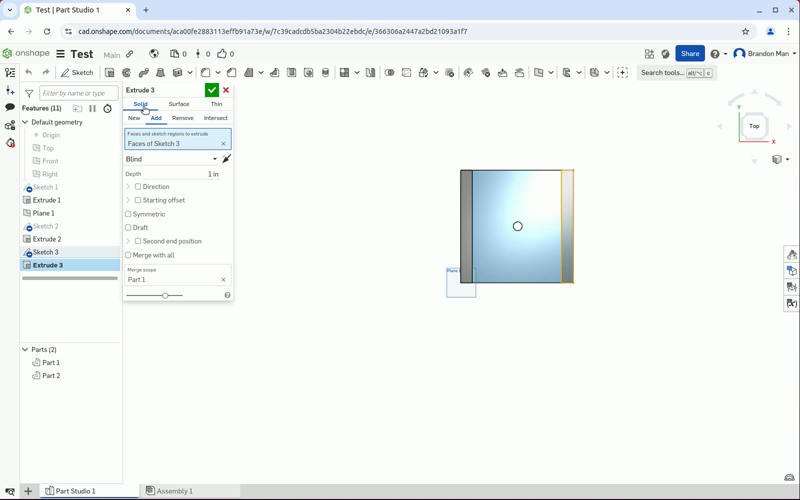
click(143, 106)
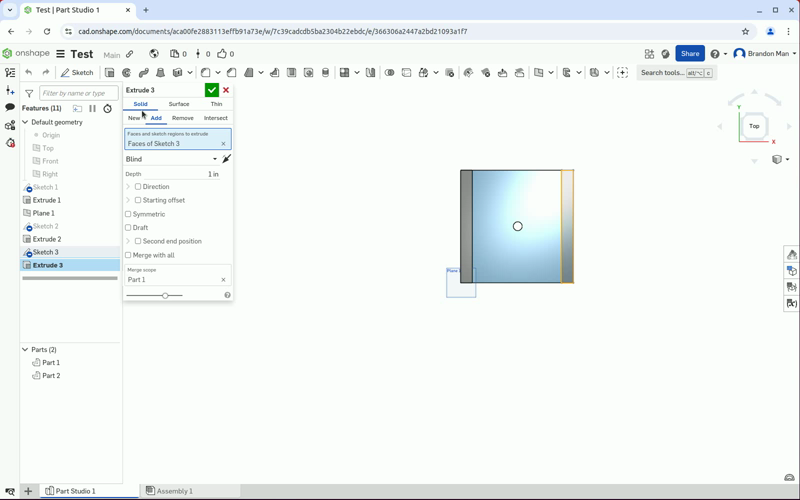
mouse_move(137, 120)
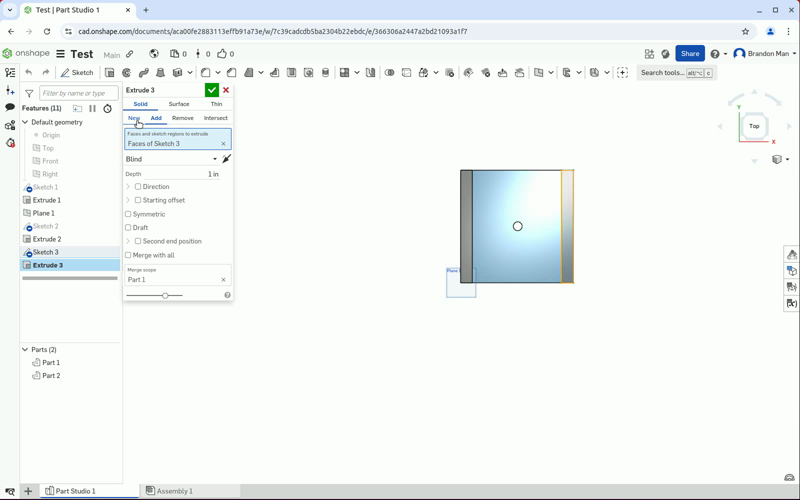
click(137, 120)
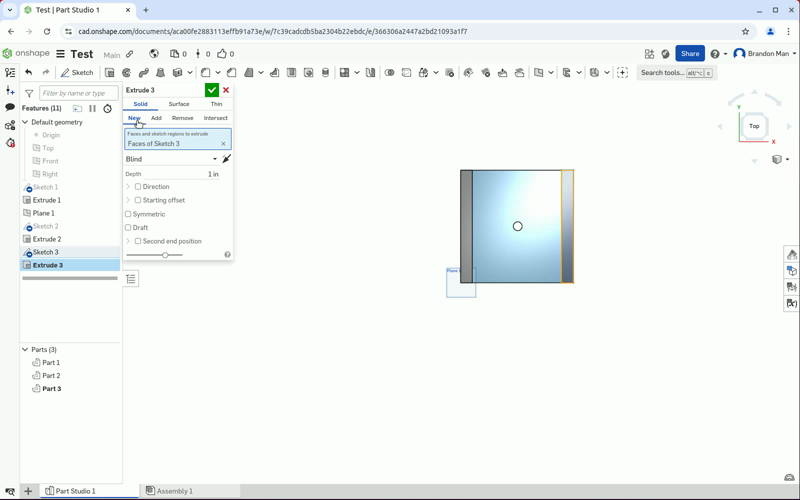
key(tab, 4)
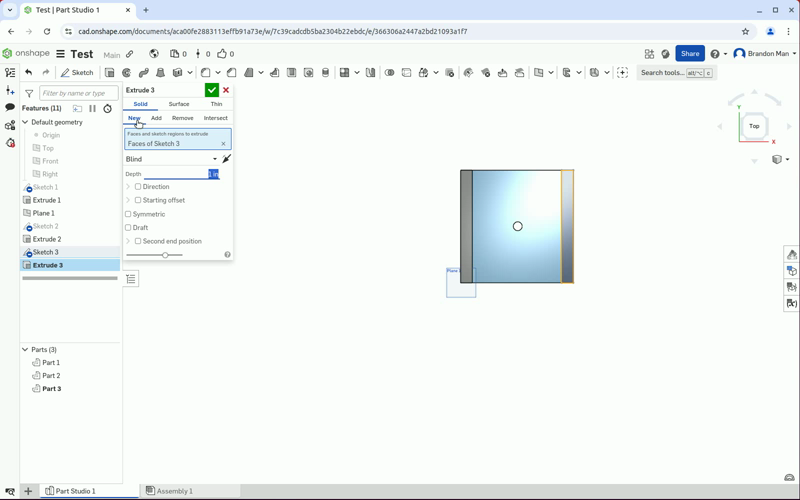
text(3.851)
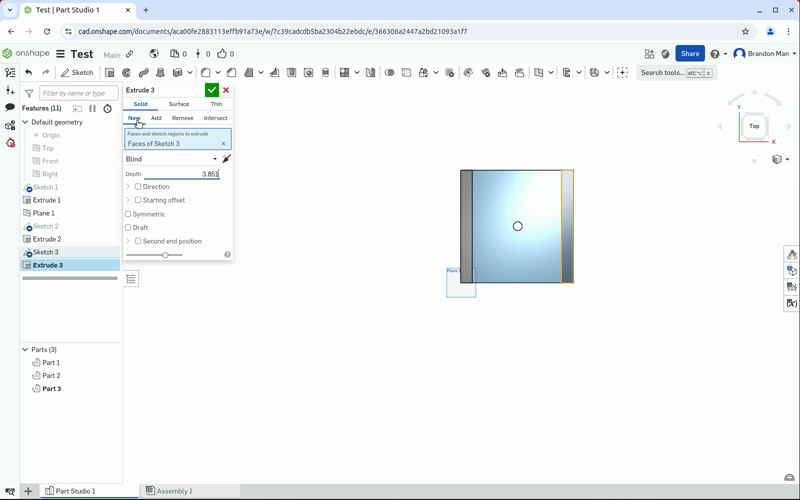
key(enter)
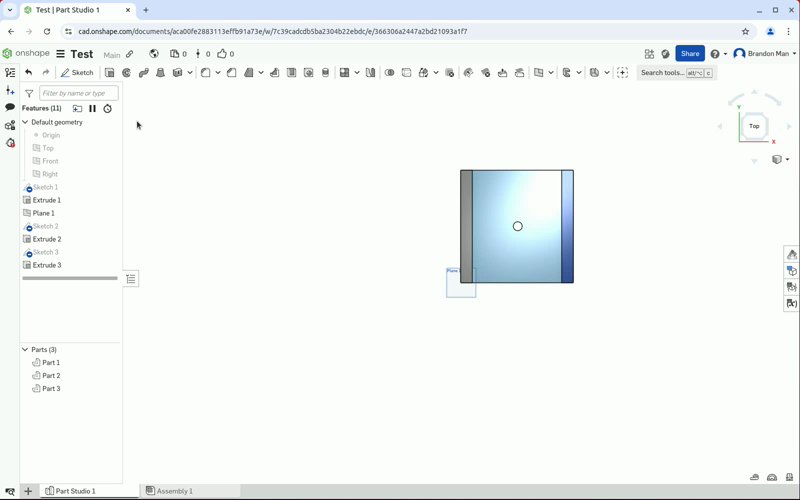
key(shift+h)
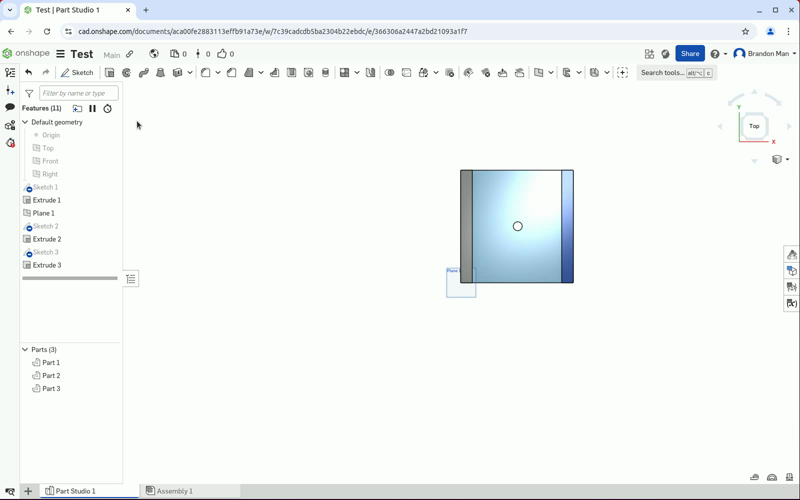
key(shift+h)
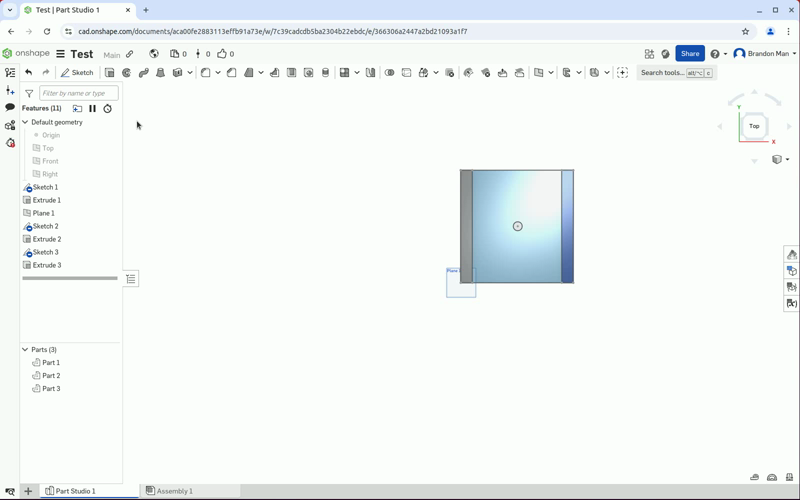
key(shift+7)
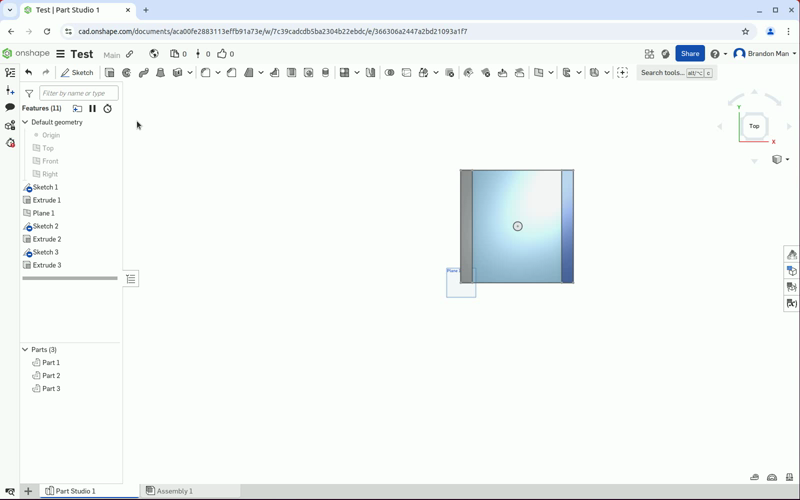
key(up, 3)
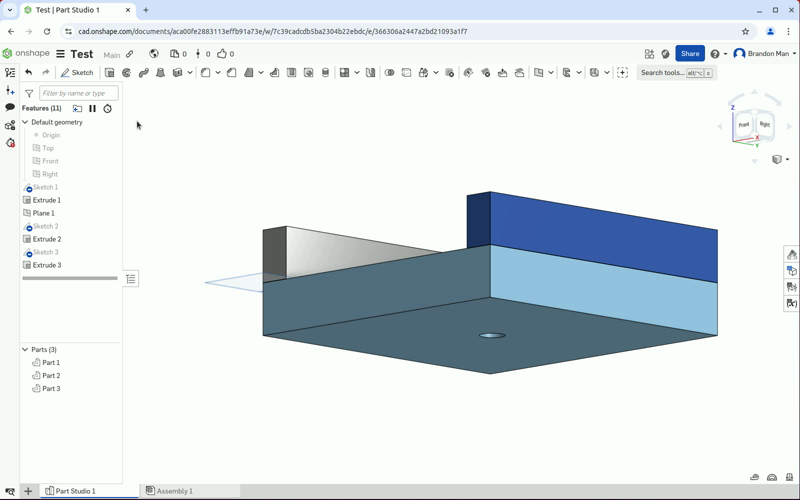
key(left, 3)
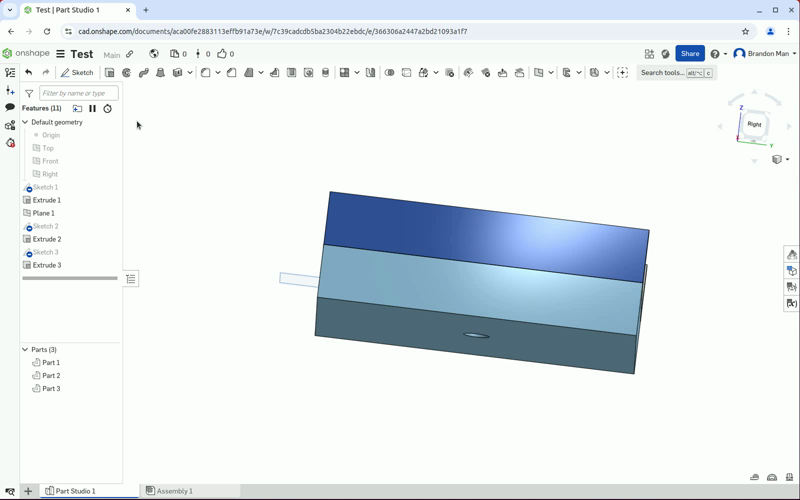
key(right, 3)
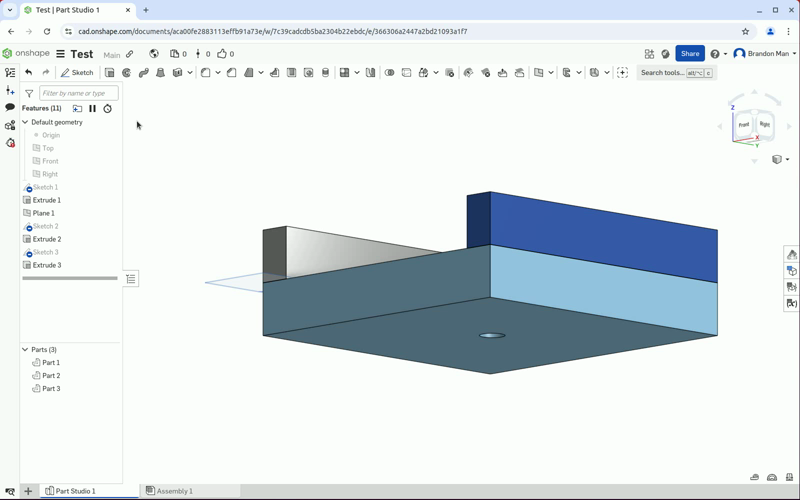
key(down, 3)
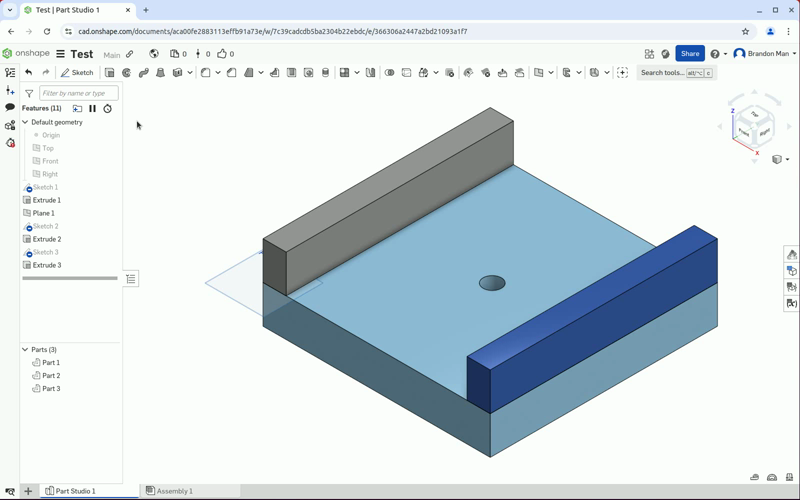
mouse_move(73, 189)
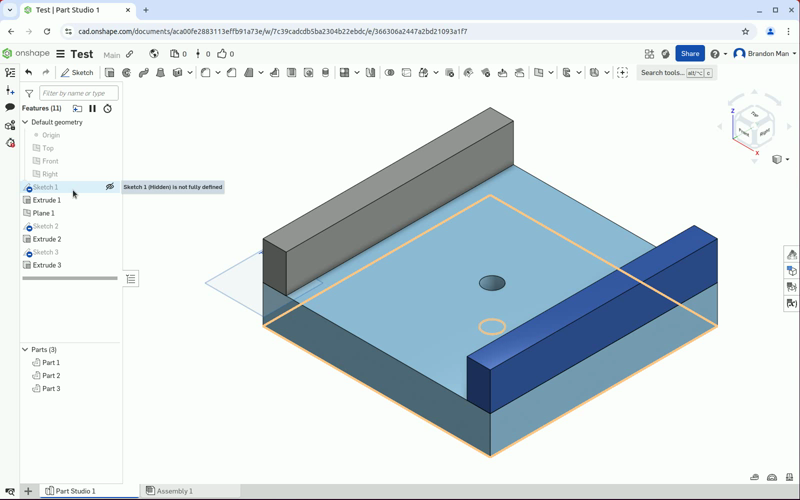
click(73, 189)